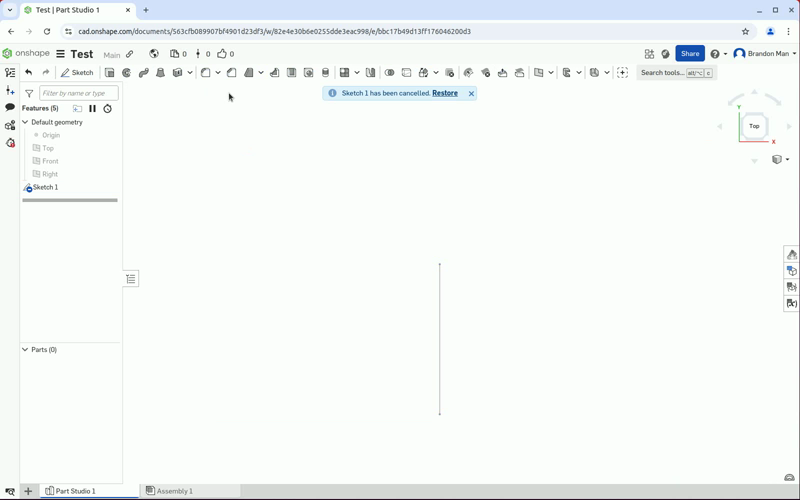
key(shift+h)
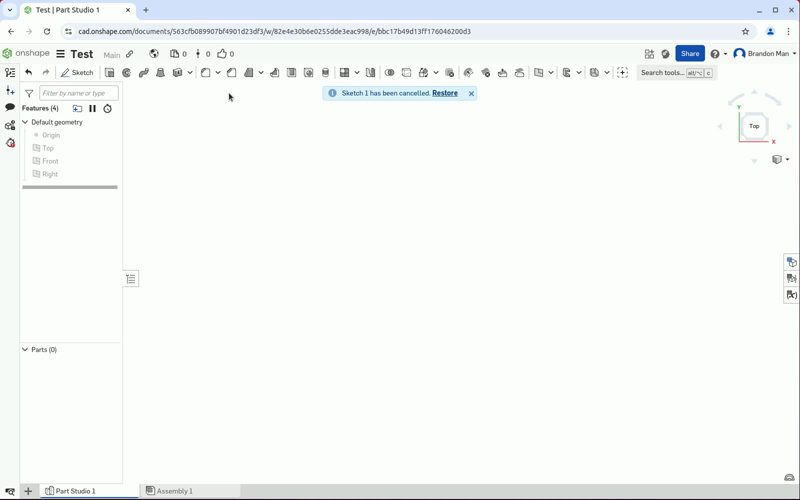
mouse_move(73, 352)
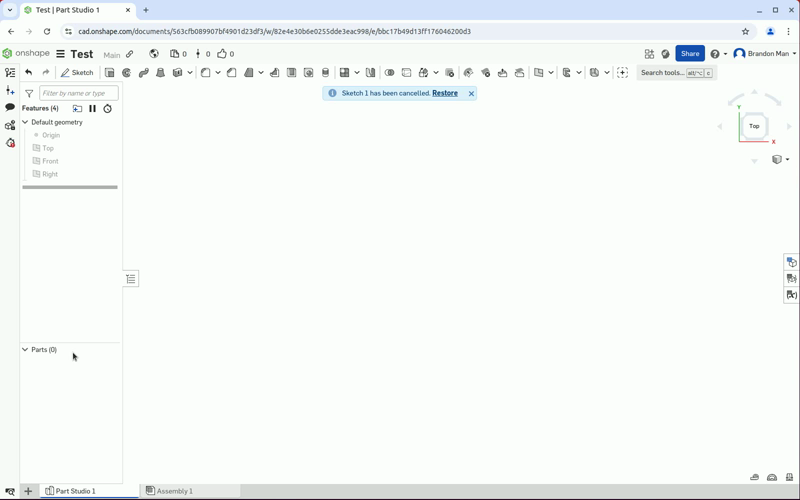
key(y)
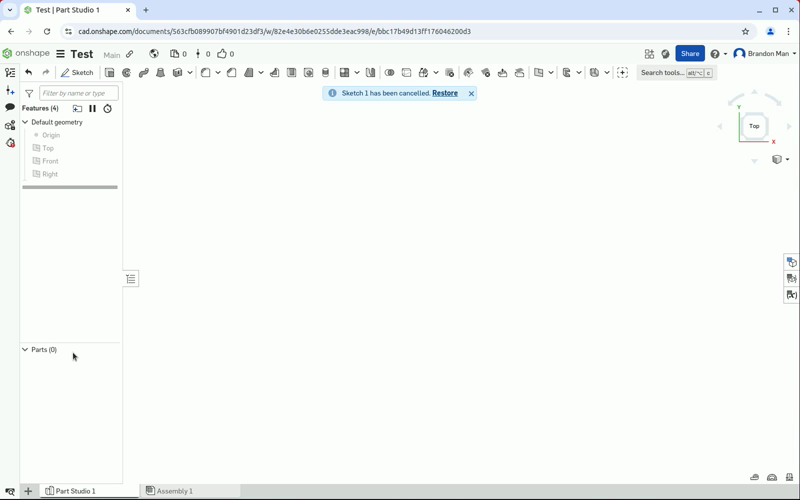
key(shift+p)
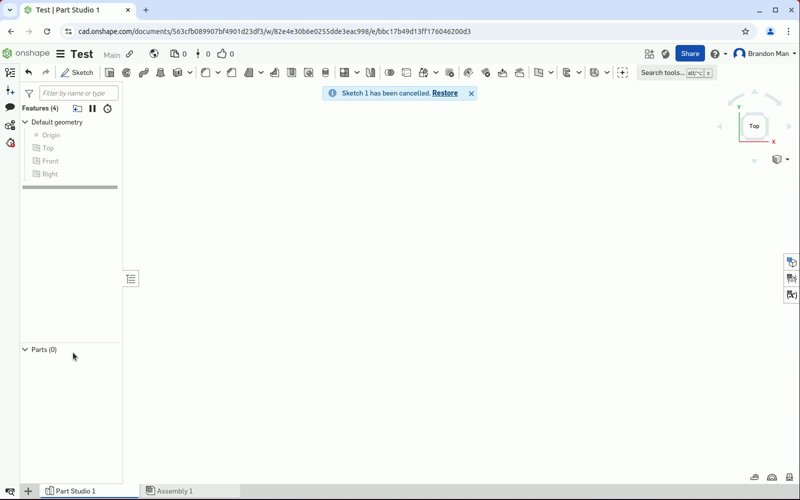
key(space)
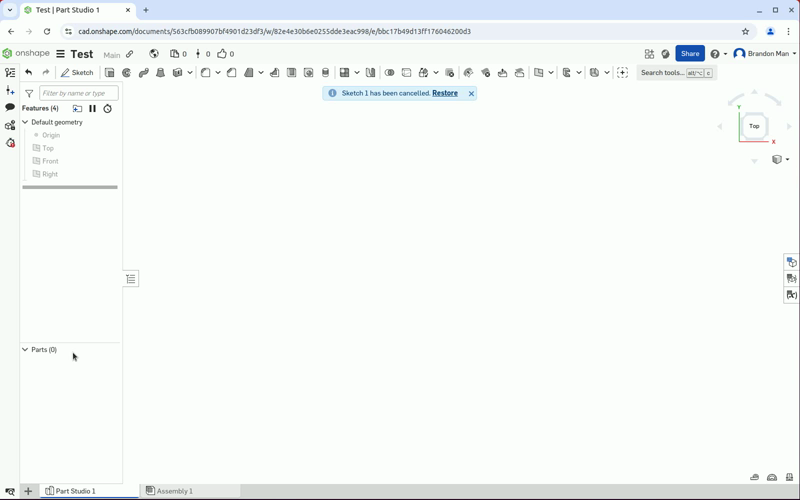
key_down(shift)
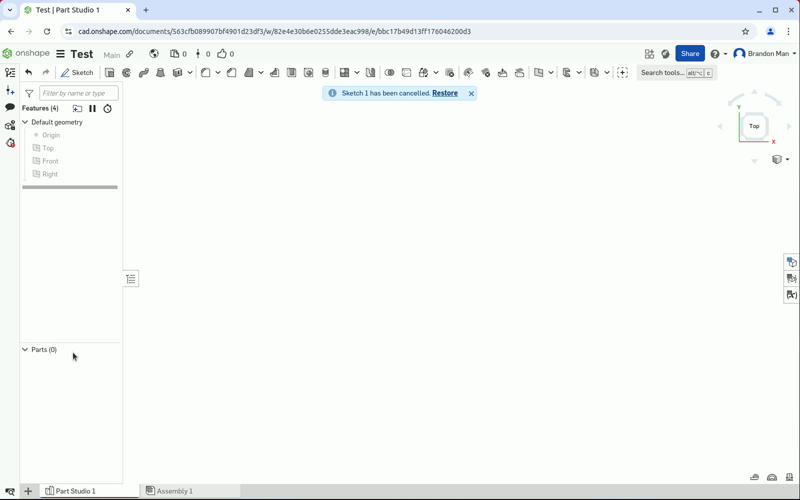
key(up)
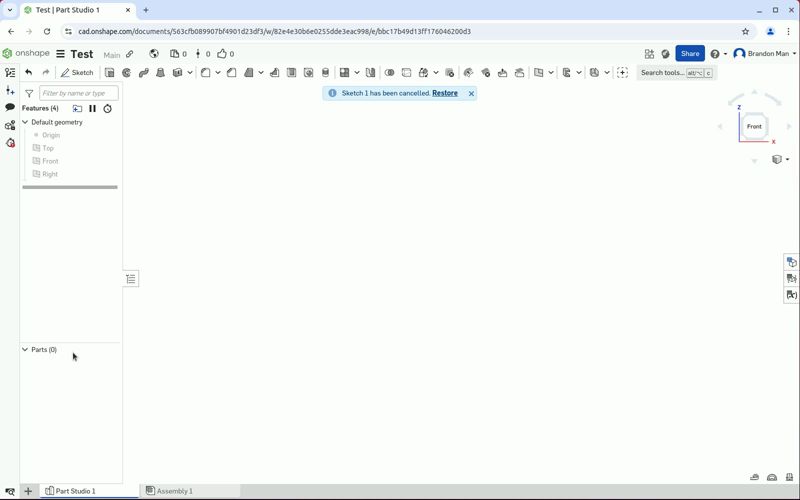
key_up(shift)
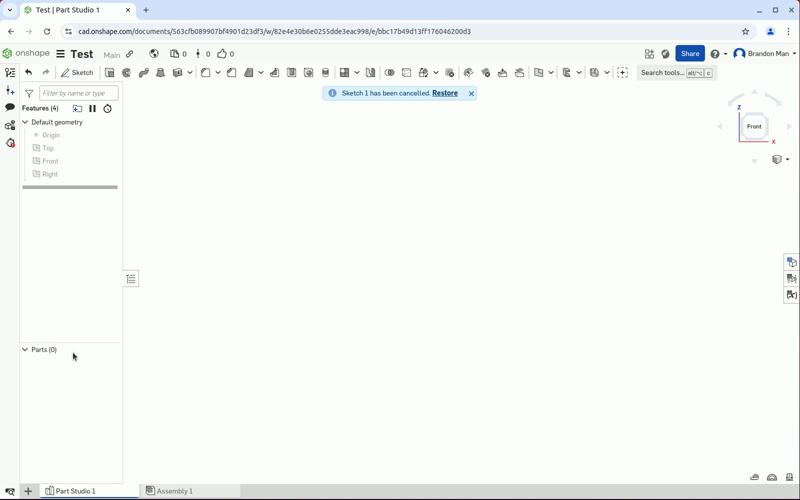
mouse_move(73, 352)
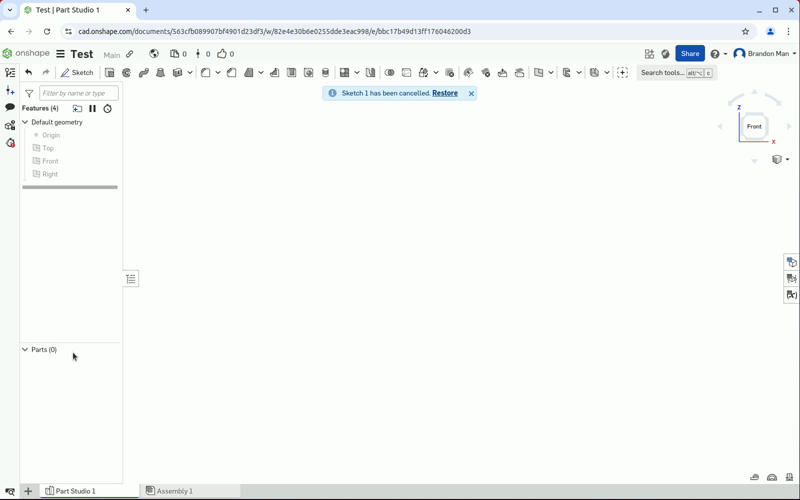
key(shift+y)
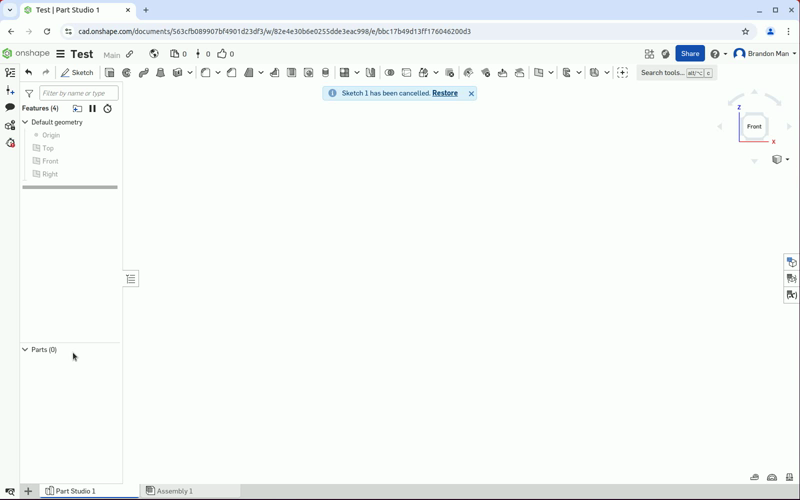
key(shift+s)
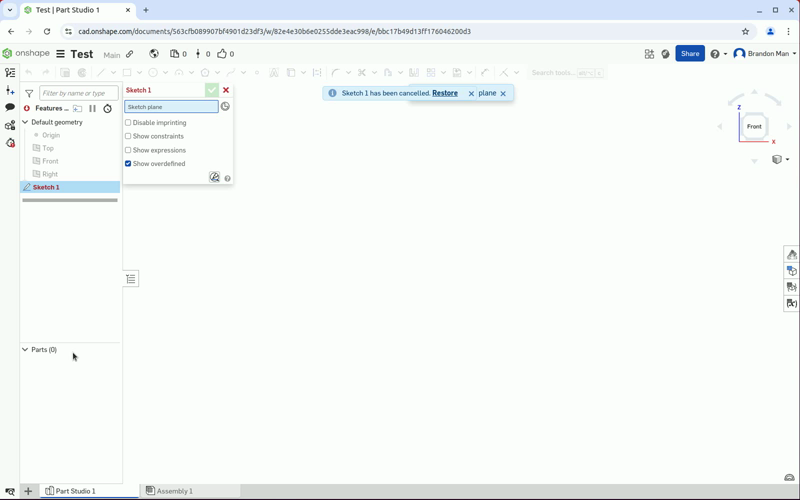
mouse_move(73, 163)
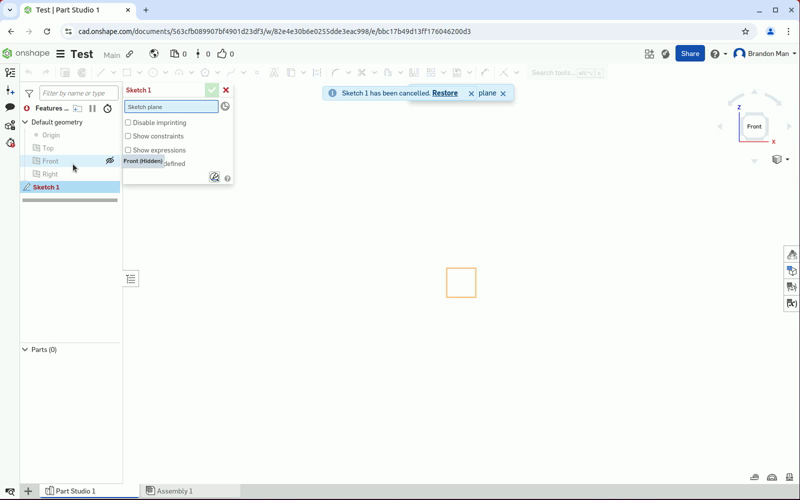
click(73, 163)
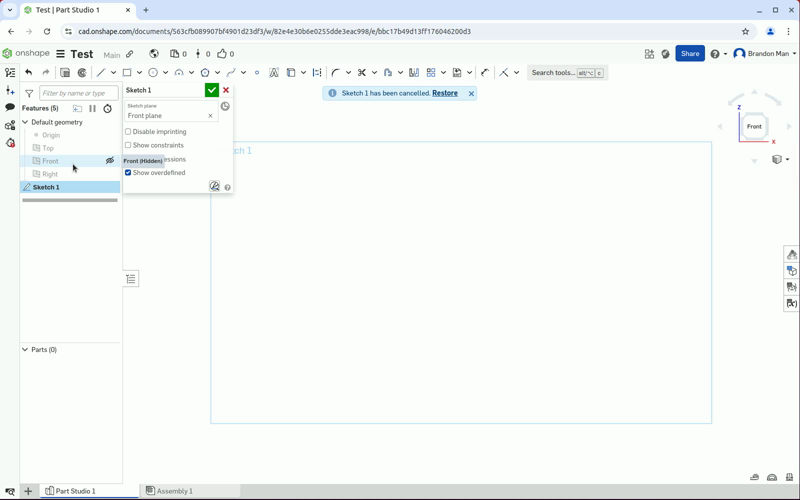
mouse_move(73, 352)
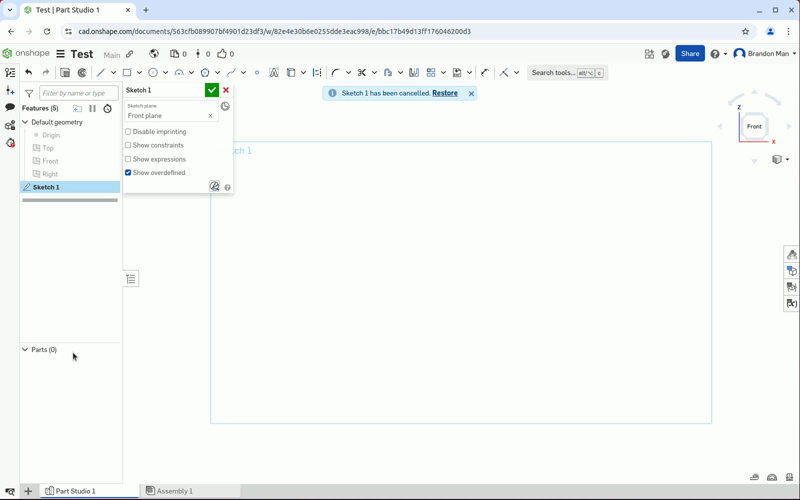
key(y)
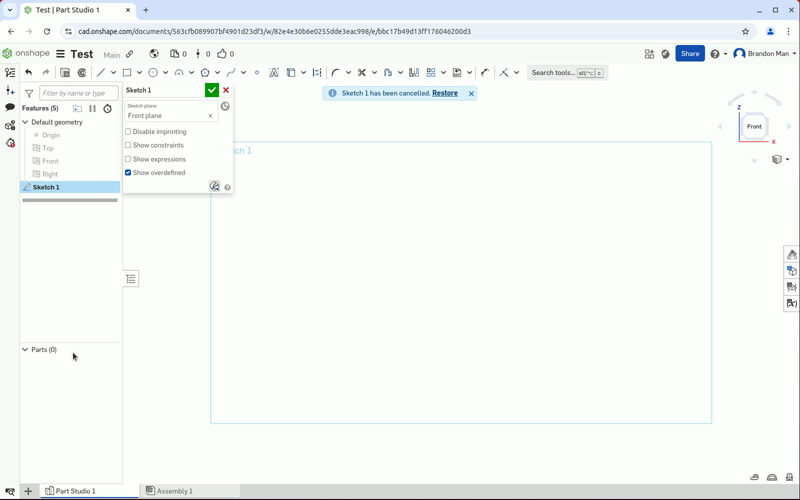
key(l)
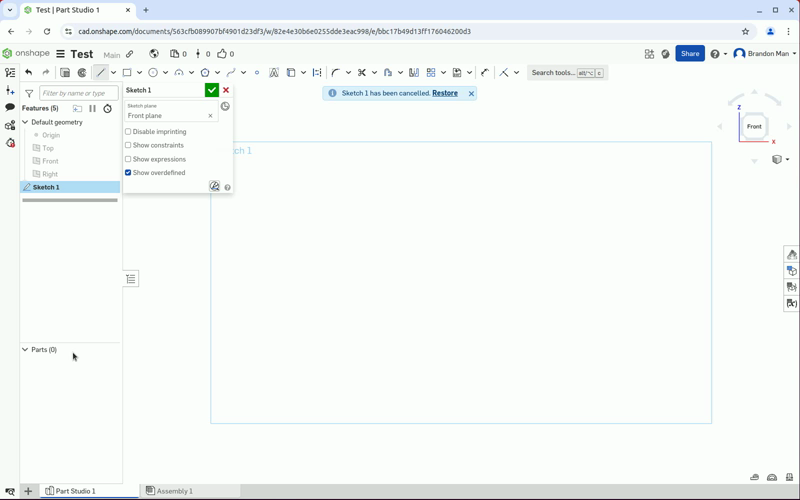
key_down(shift)
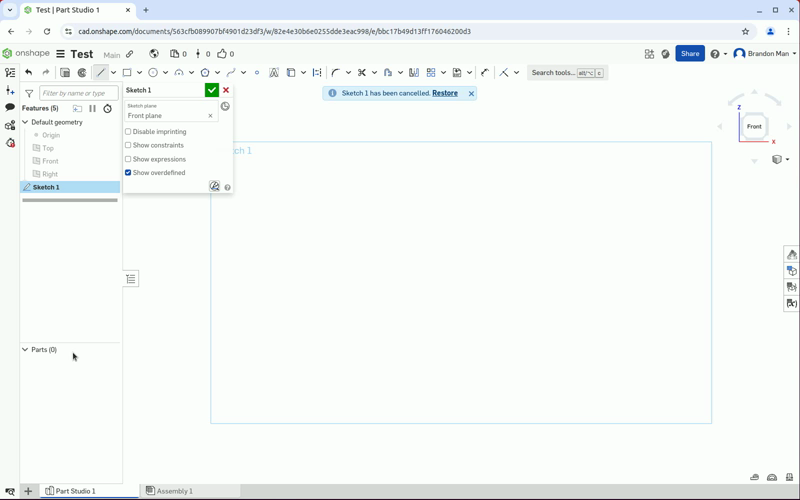
mouse_move(396, 336)
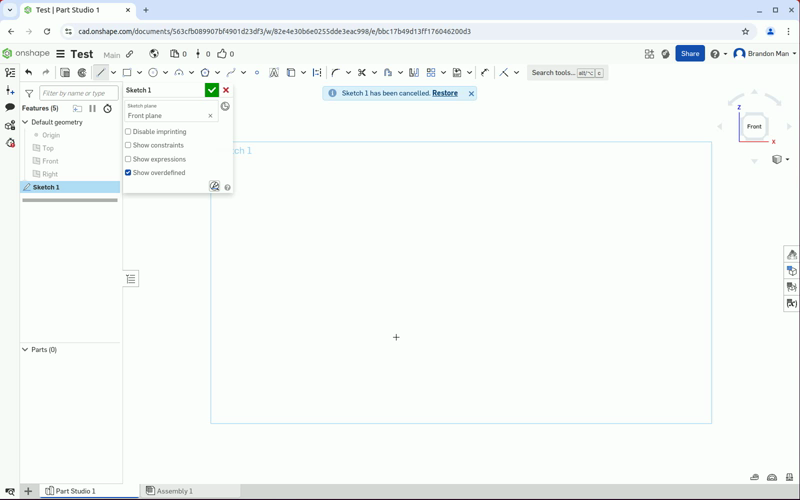
click(396, 336)
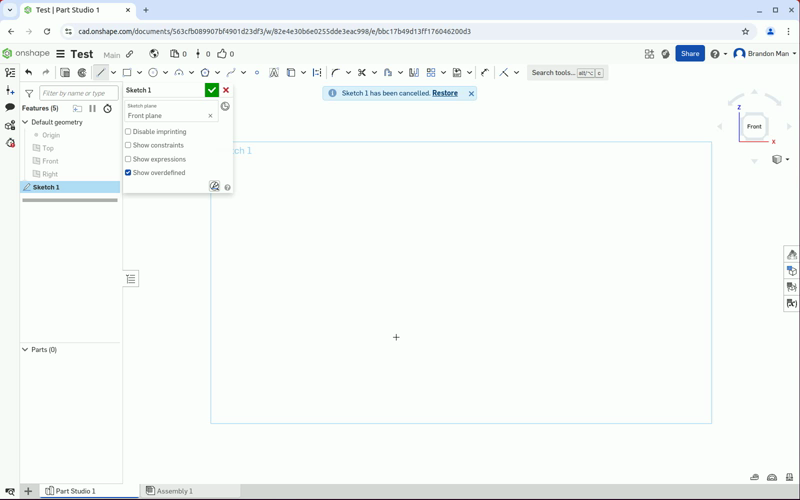
key_up(shift)
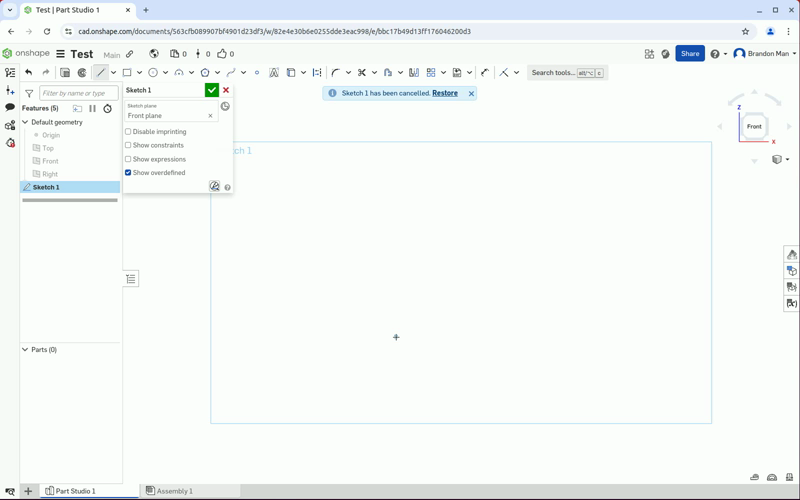
key_down(shift)
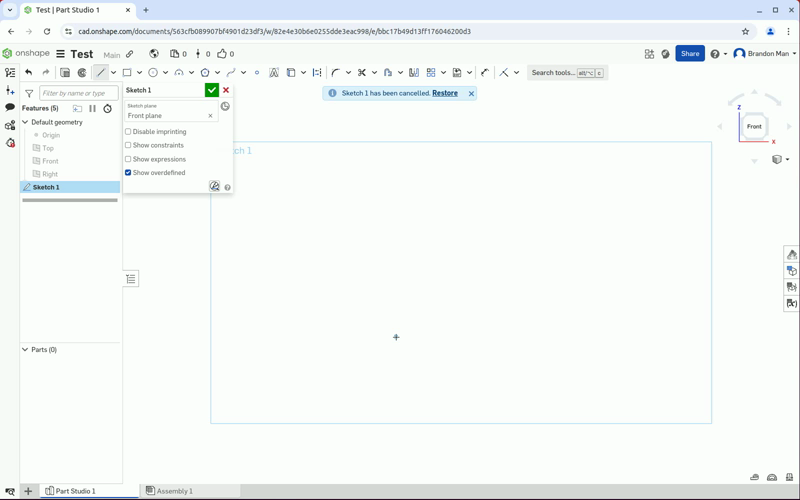
mouse_move(525, 336)
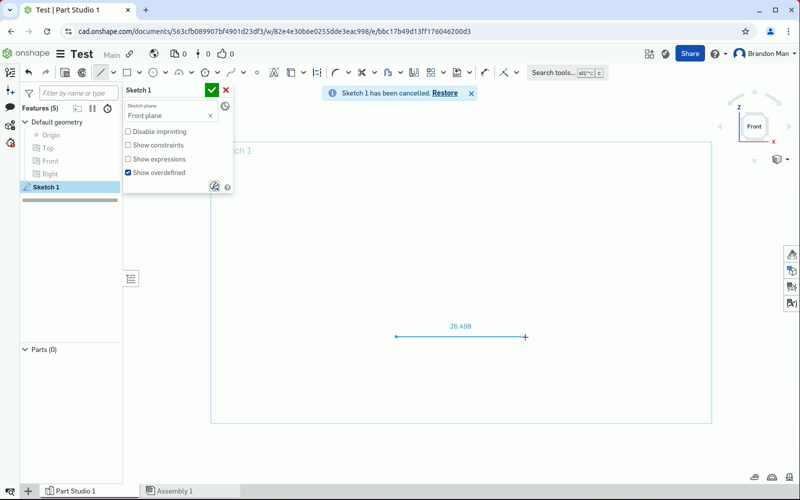
click(525, 336)
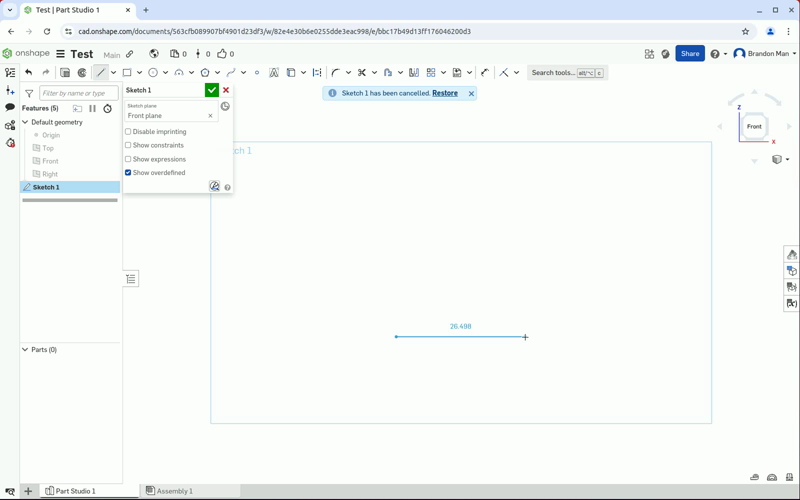
key_up(shift)
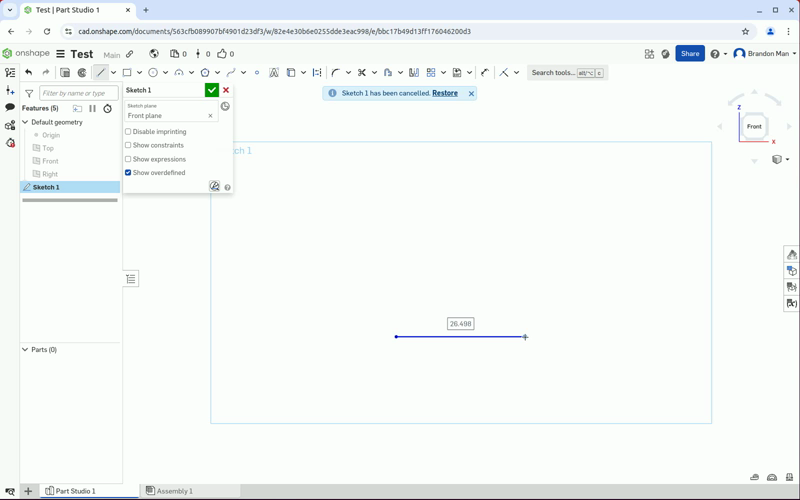
key_down(shift)
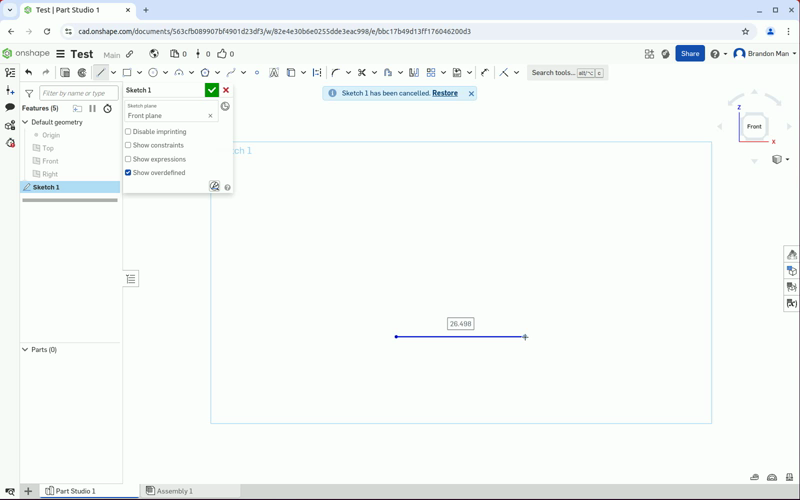
mouse_move(525, 228)
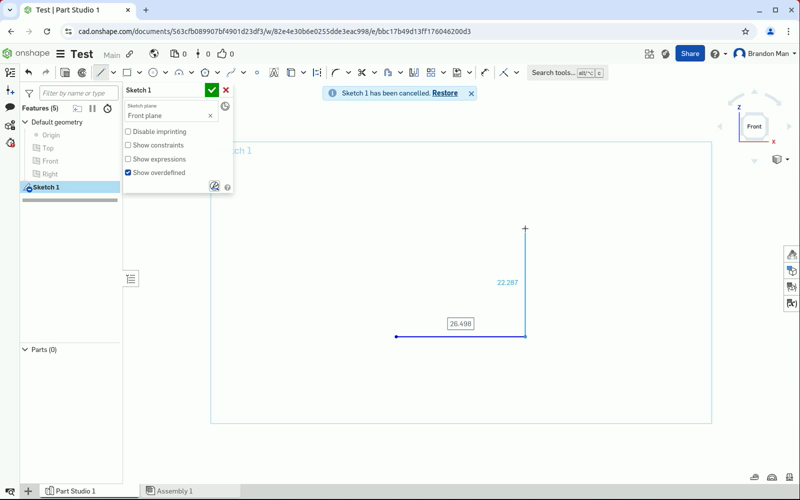
click(525, 228)
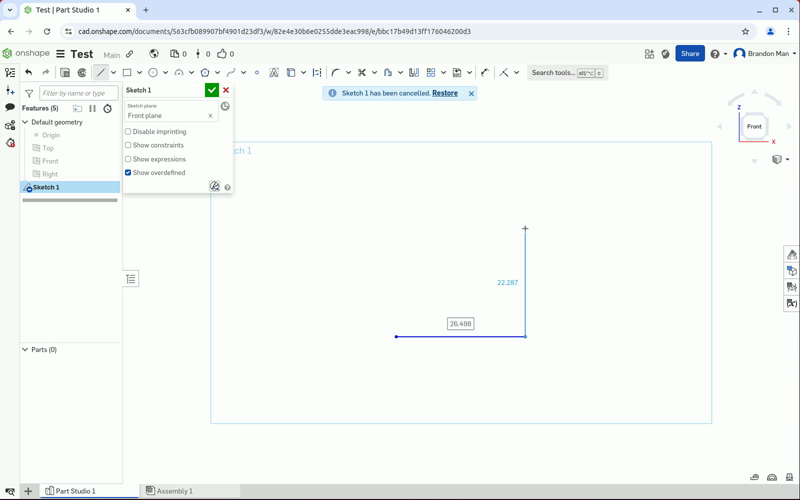
key_up(shift)
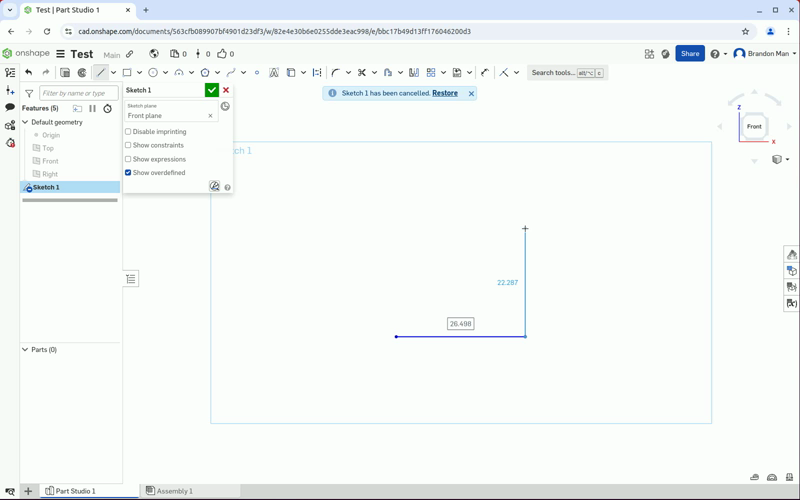
key_down(shift)
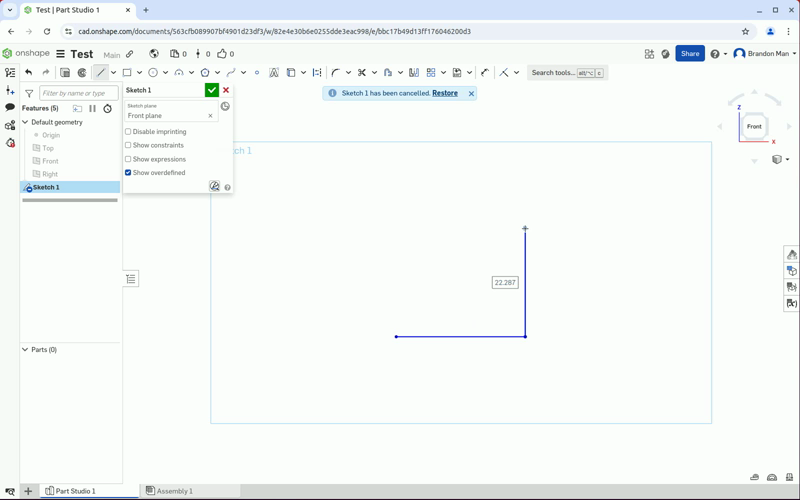
mouse_move(396, 228)
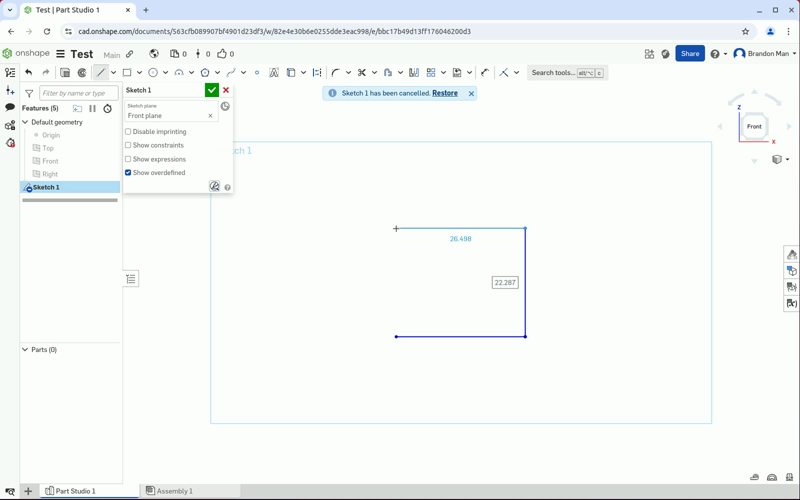
click(396, 228)
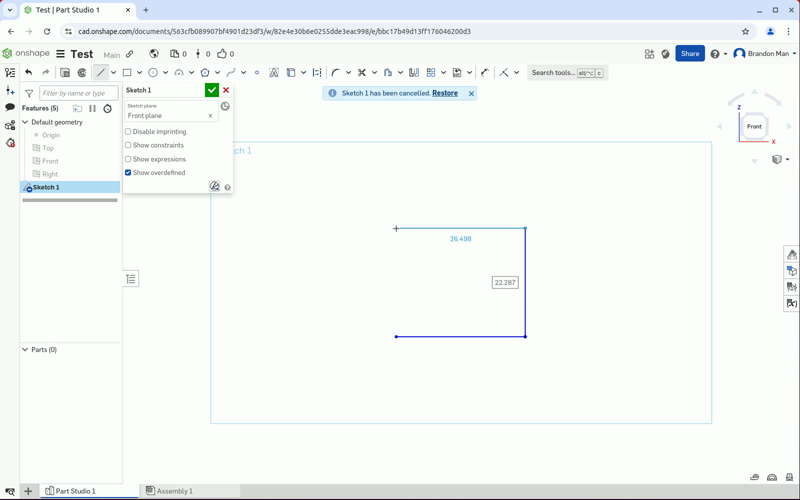
key_up(shift)
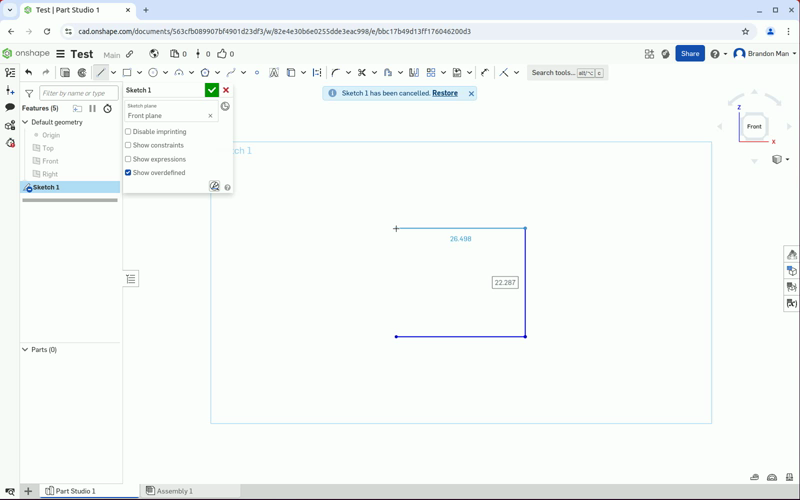
key_down(shift)
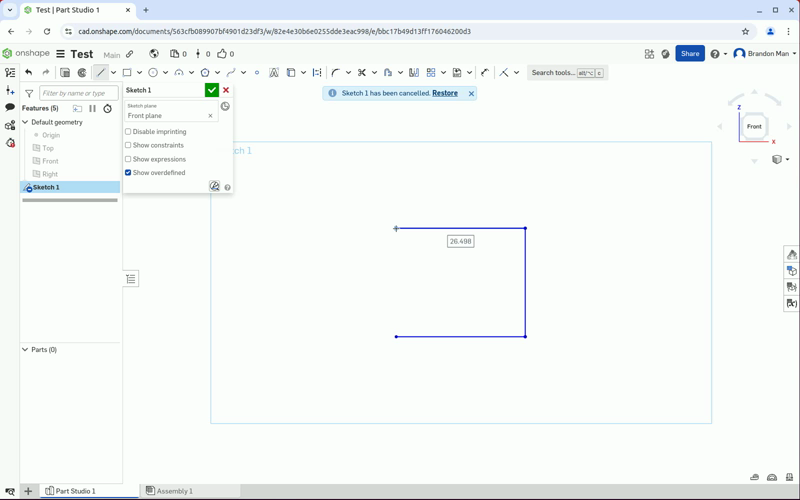
mouse_move(396, 336)
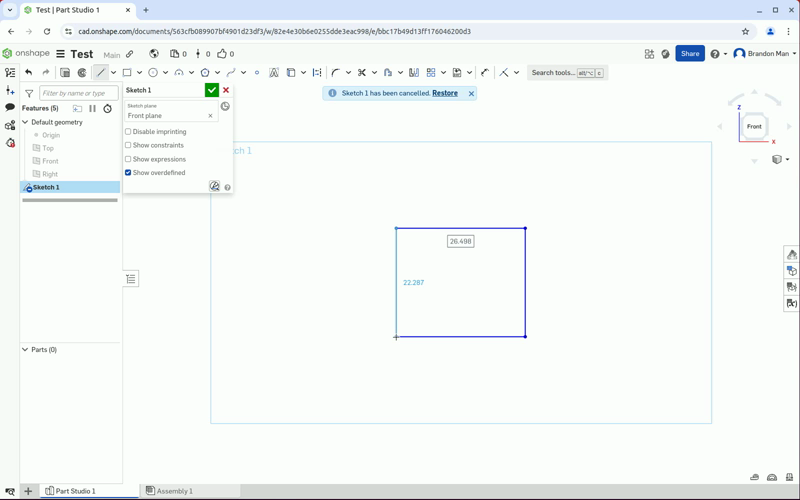
key_up(shift)
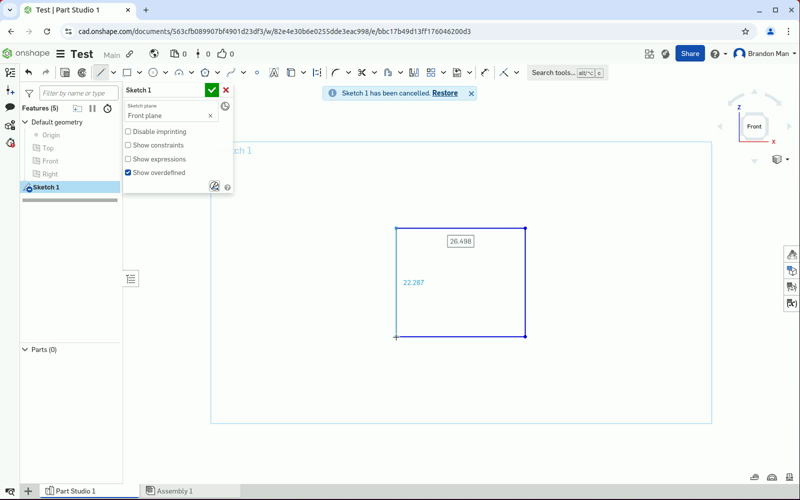
click(396, 336)
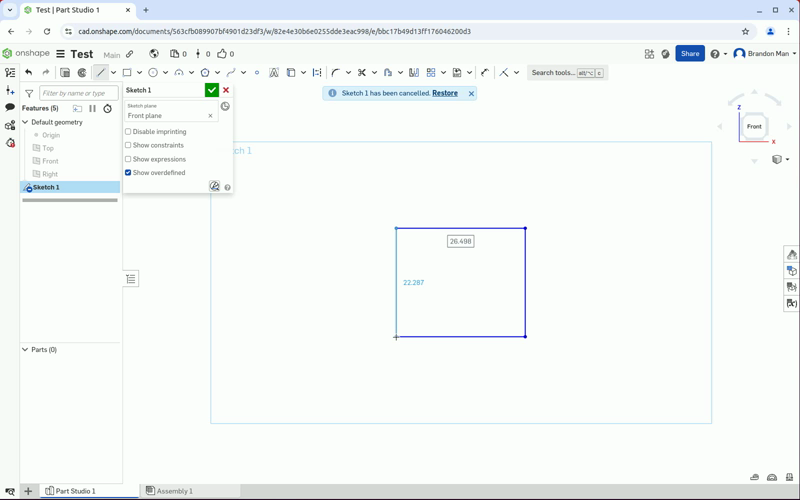
key(esc)
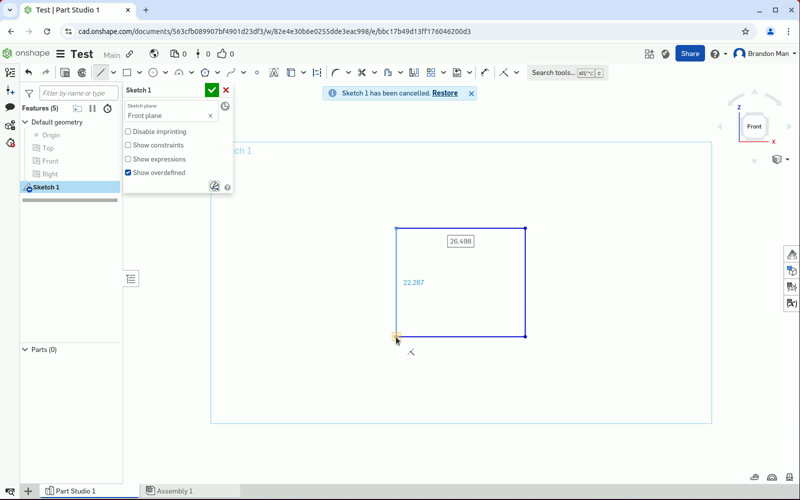
mouse_move(504, 327)
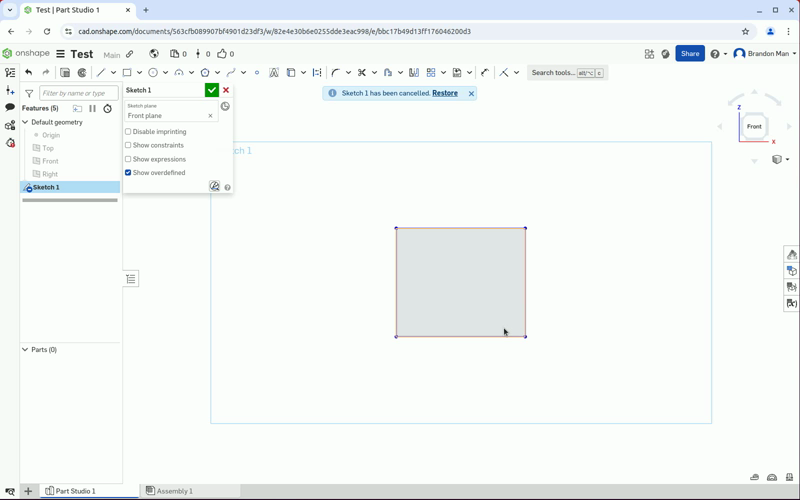
click(504, 327)
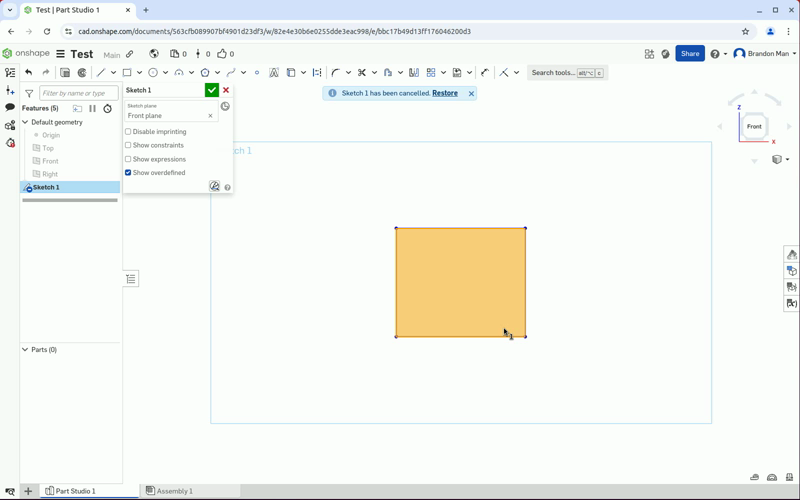
mouse_move(73, 352)
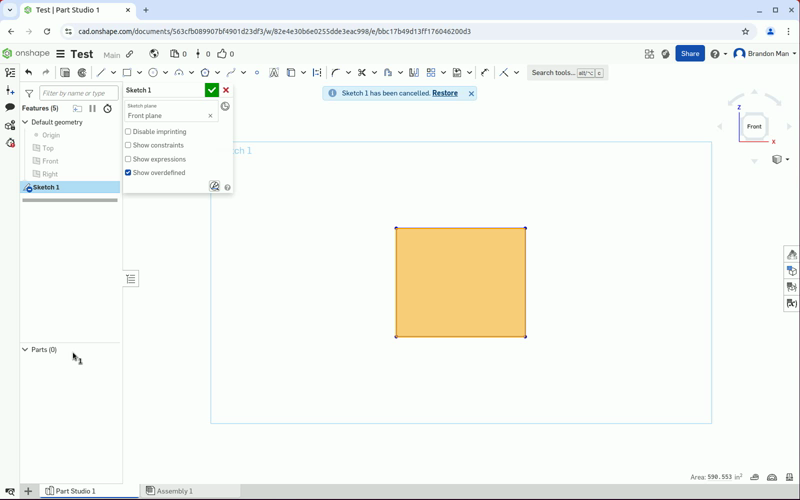
key(shift+y)
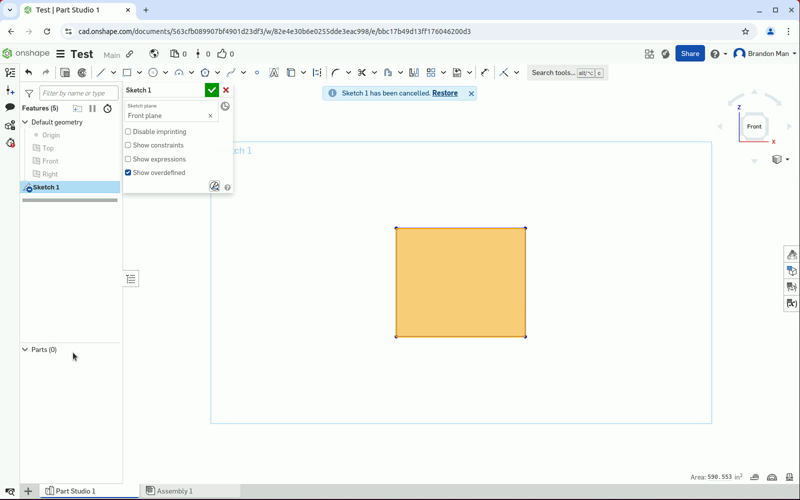
key(shift+e)
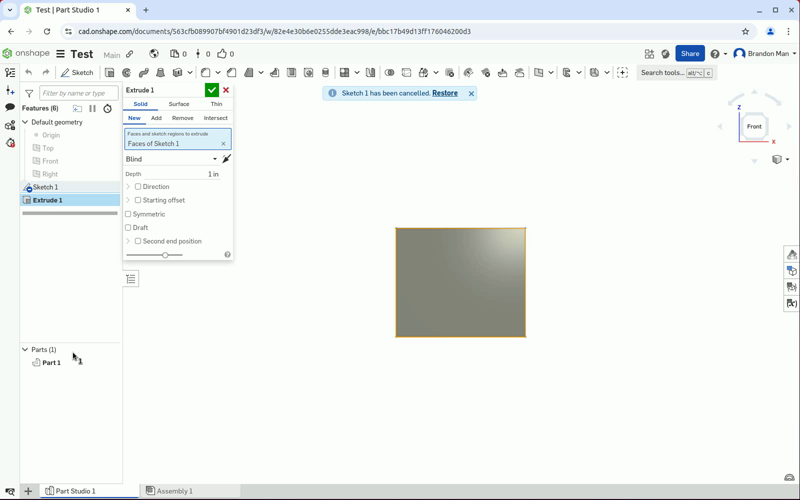
mouse_move(143, 106)
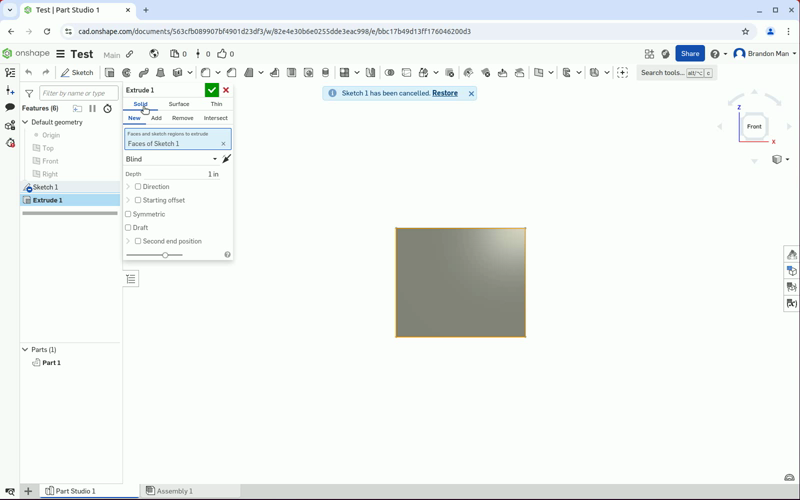
click(143, 106)
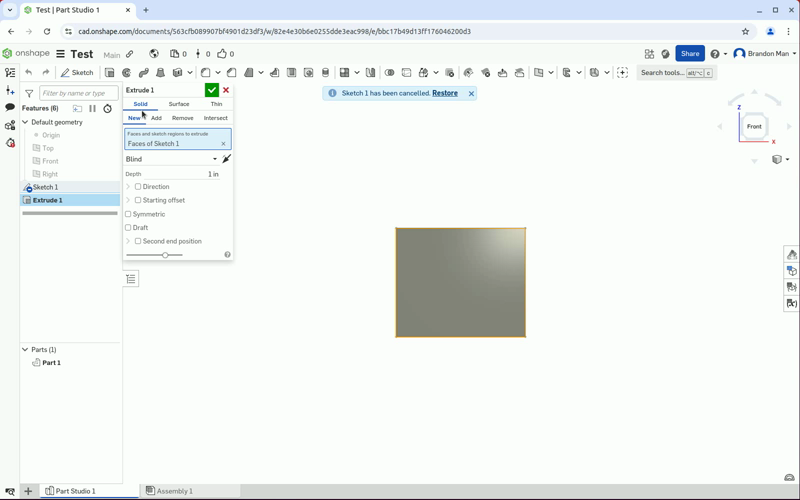
mouse_move(137, 120)
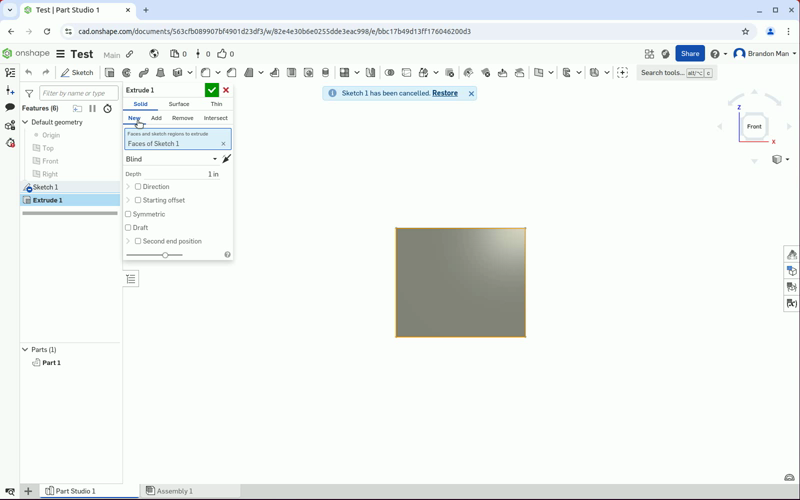
click(137, 120)
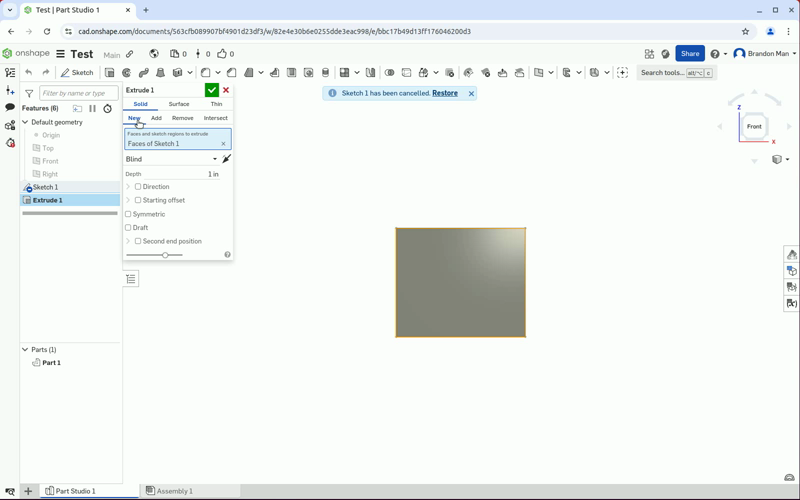
key(tab, 4)
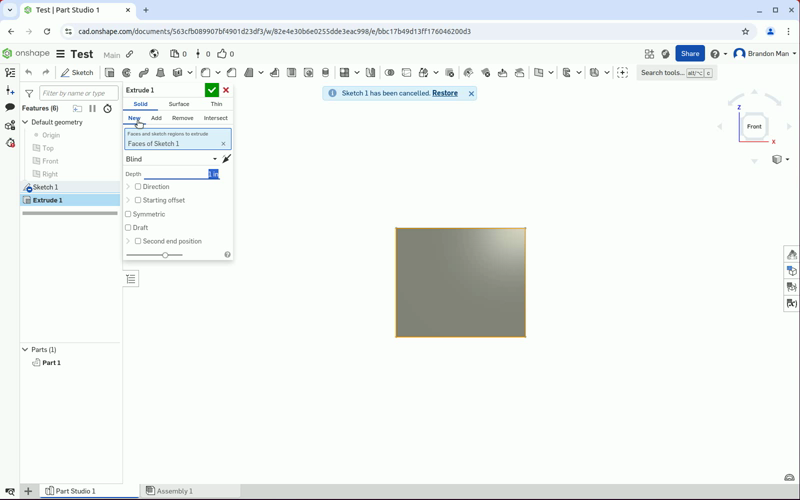
text(13.961)
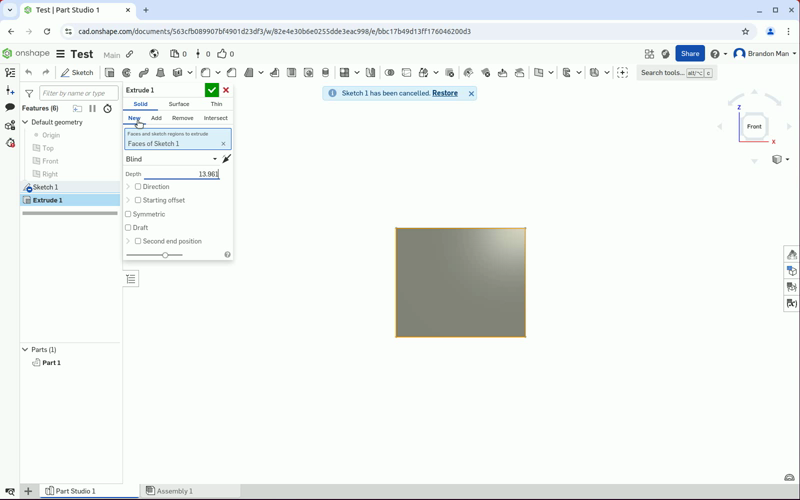
key(enter)
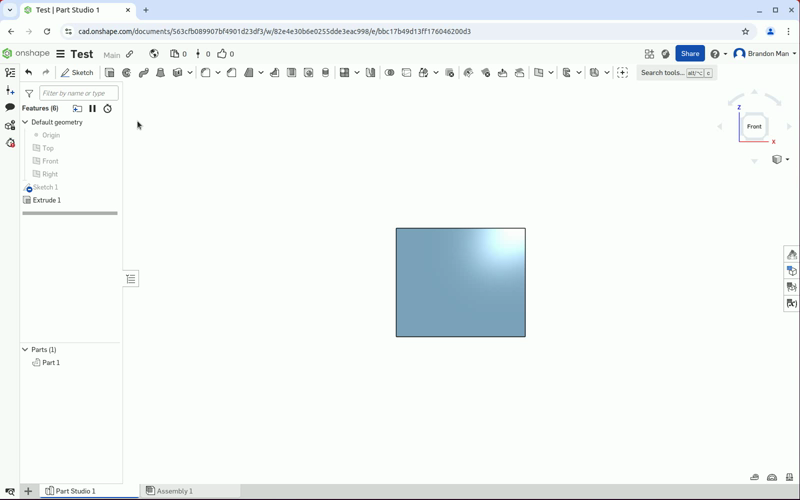
key(shift+h)
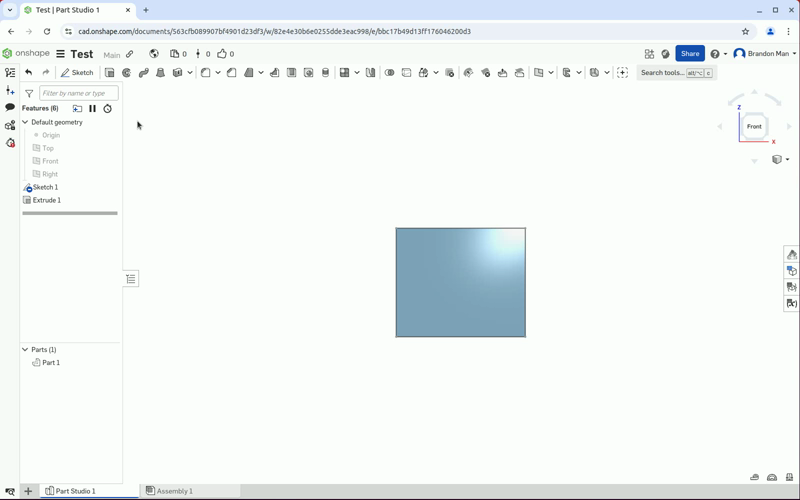
key(shift+h)
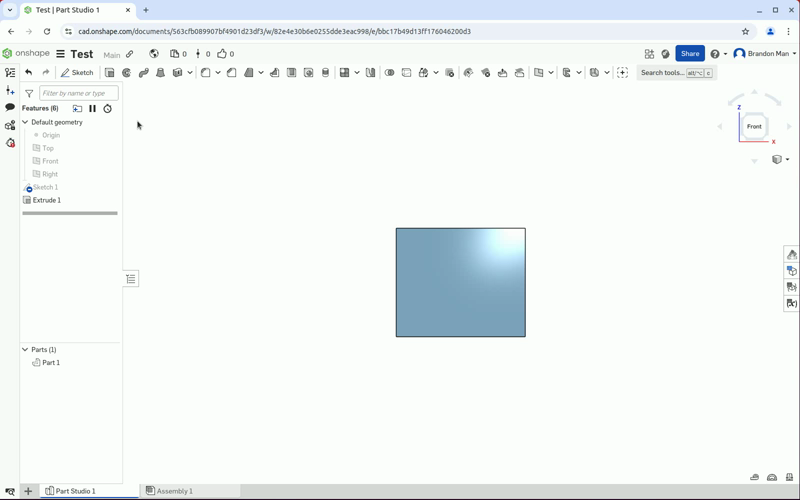
mouse_move(73, 189)
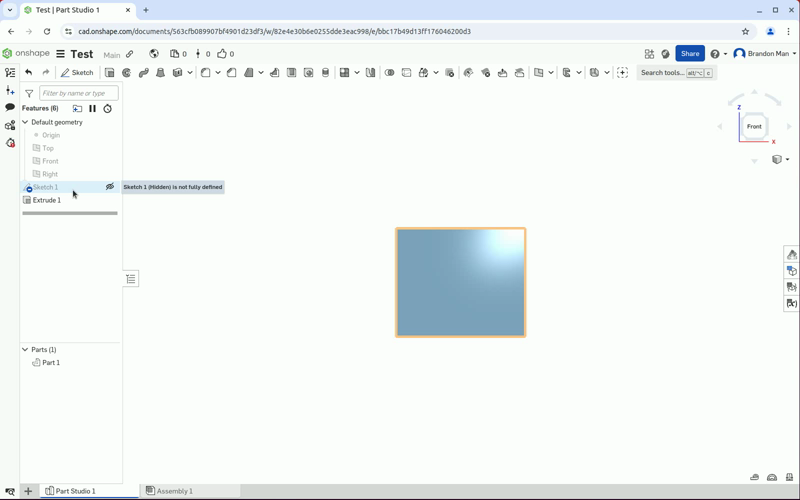
click(73, 189)
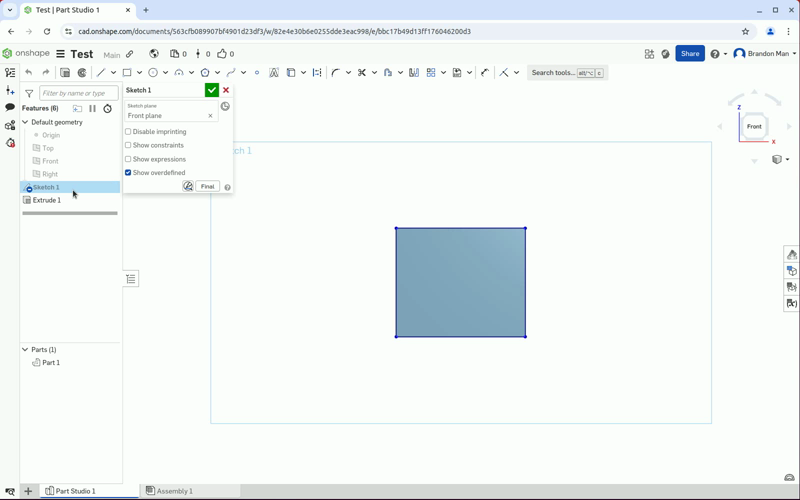
mouse_move(229, 92)
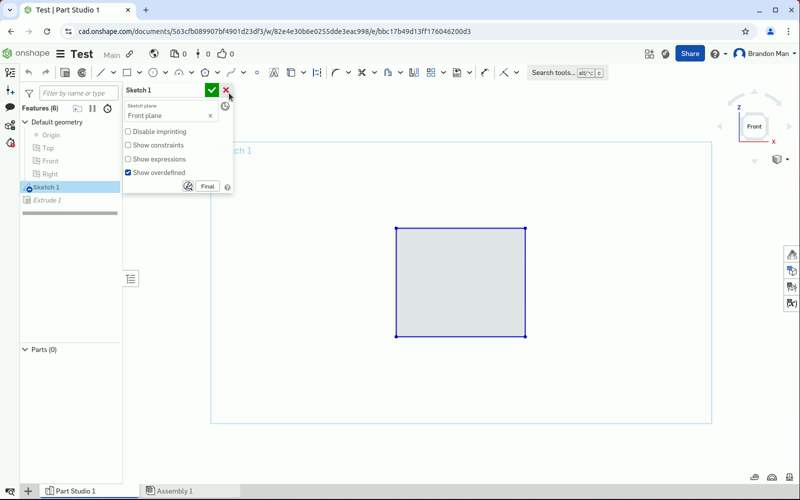
click(229, 92)
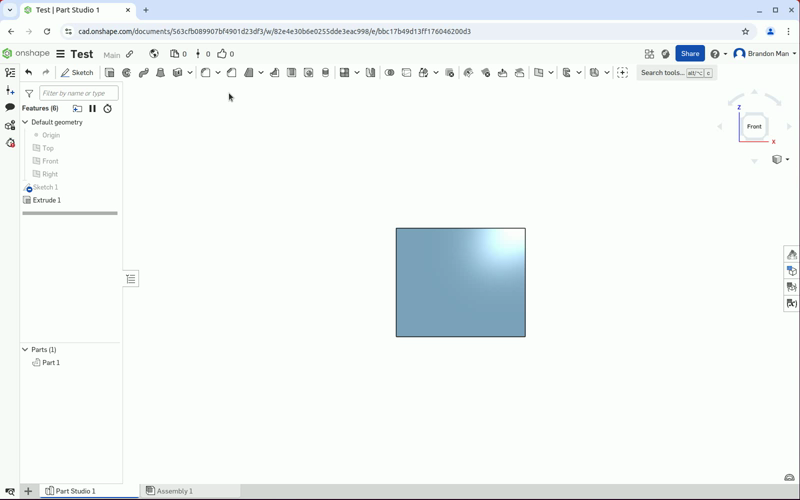
mouse_move(541, 75)
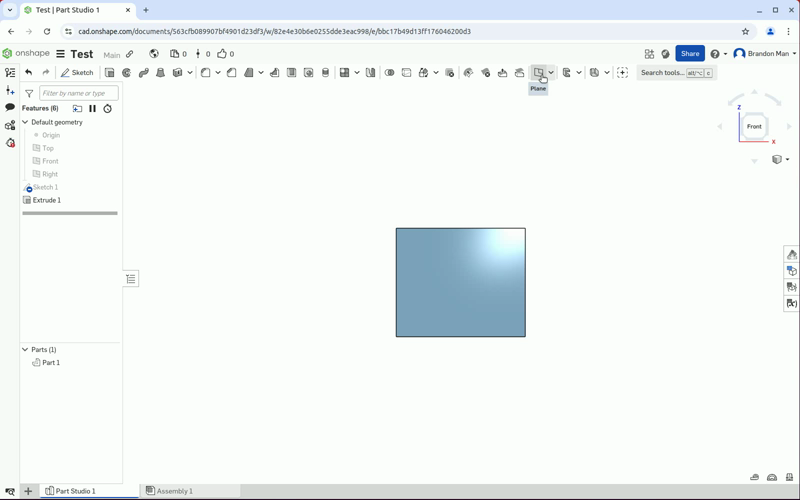
click(541, 75)
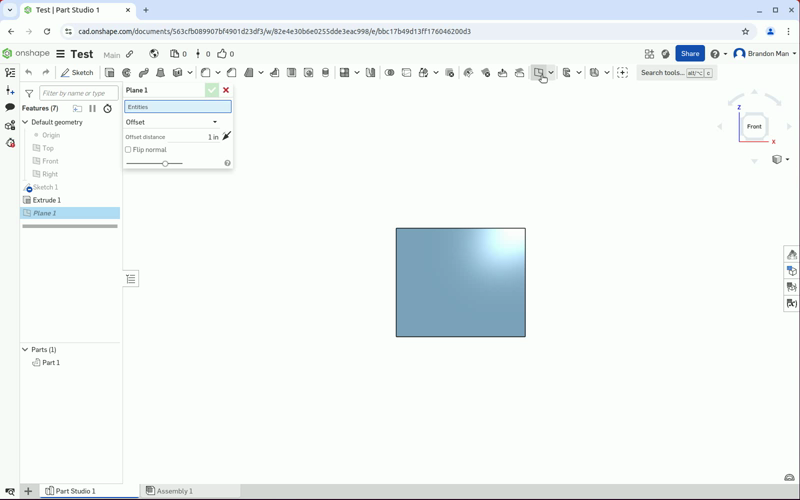
mouse_move(73, 163)
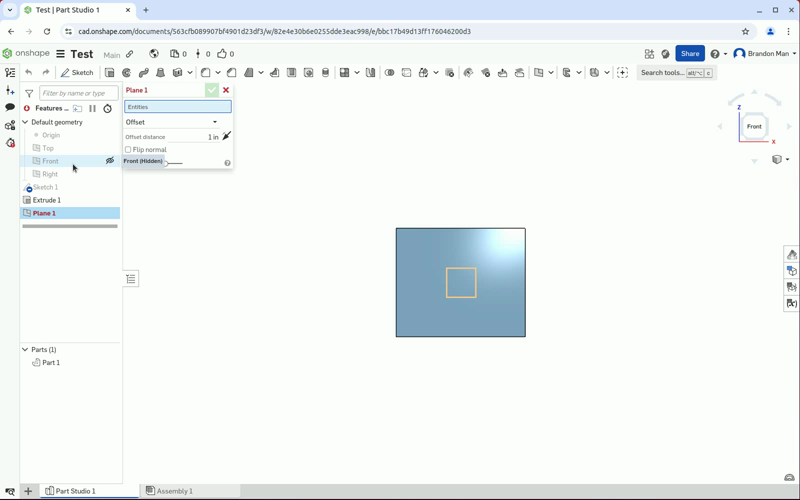
click(73, 163)
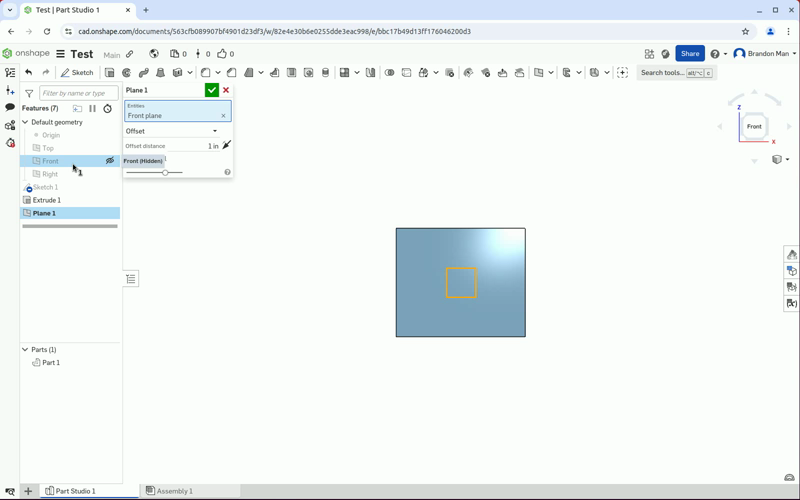
key(tab, 2)
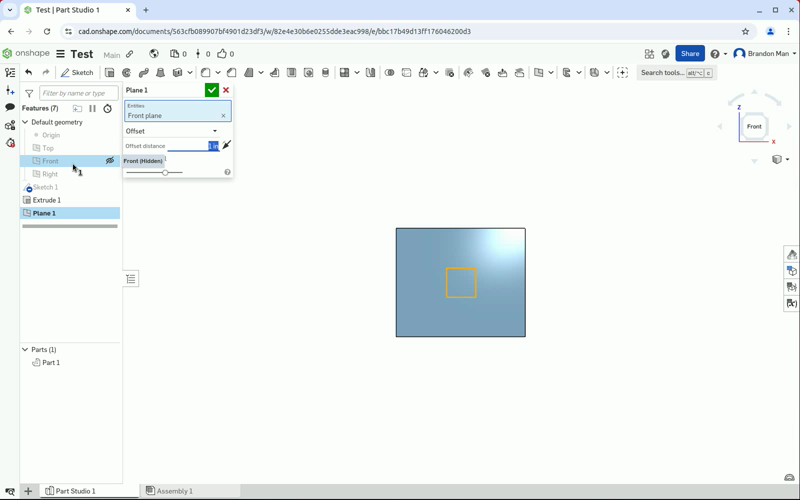
text(13.957)
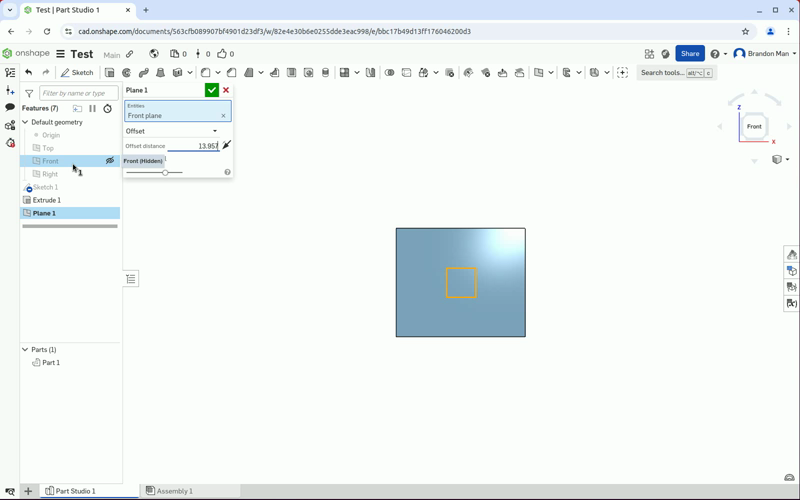
key(enter, 2)
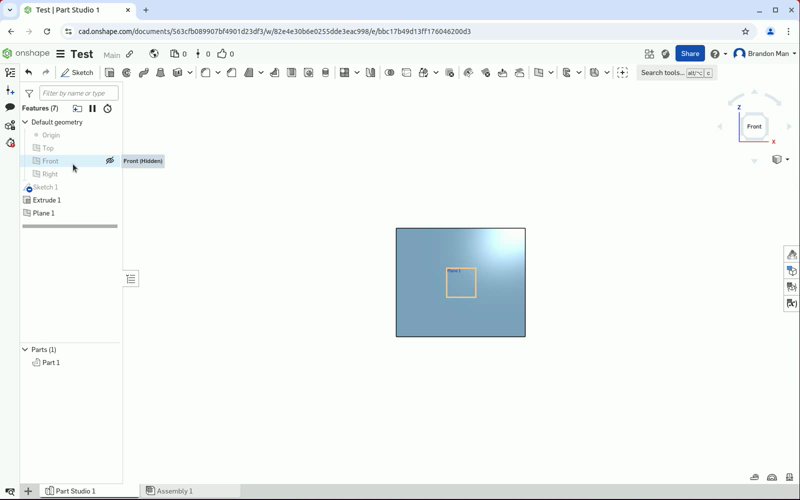
key(shift+s)
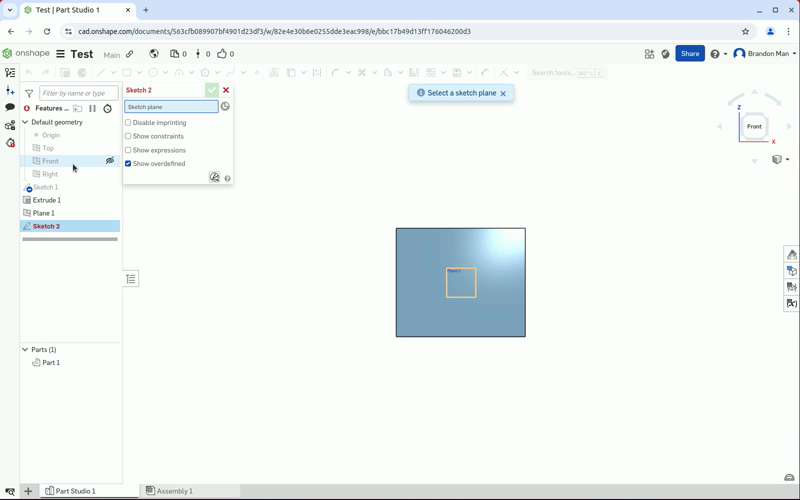
mouse_move(73, 215)
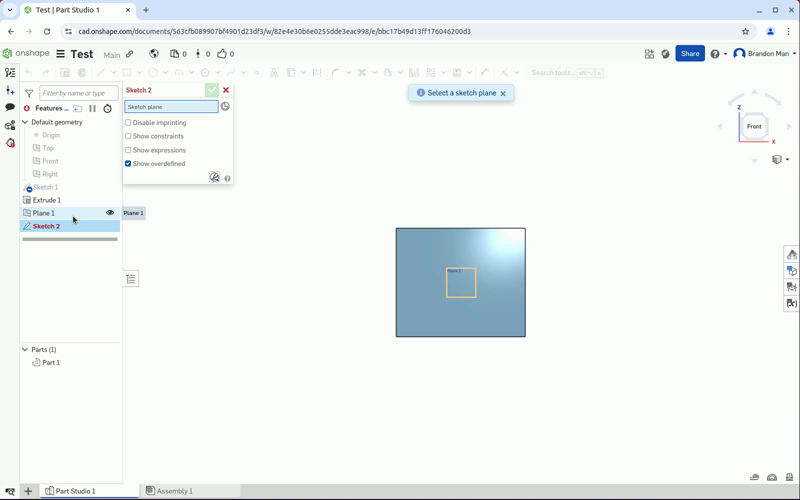
click(73, 215)
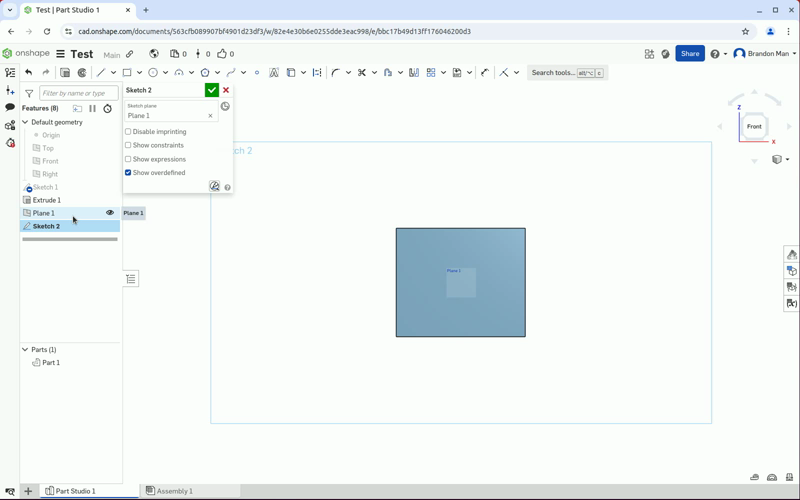
mouse_move(73, 352)
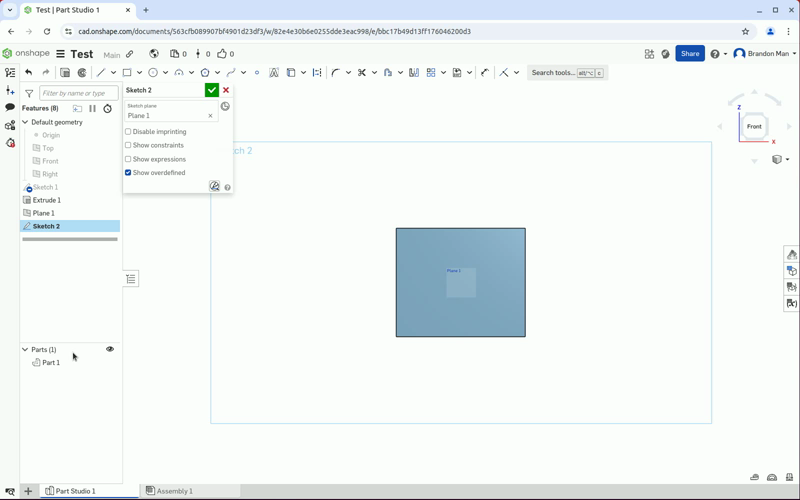
key(y)
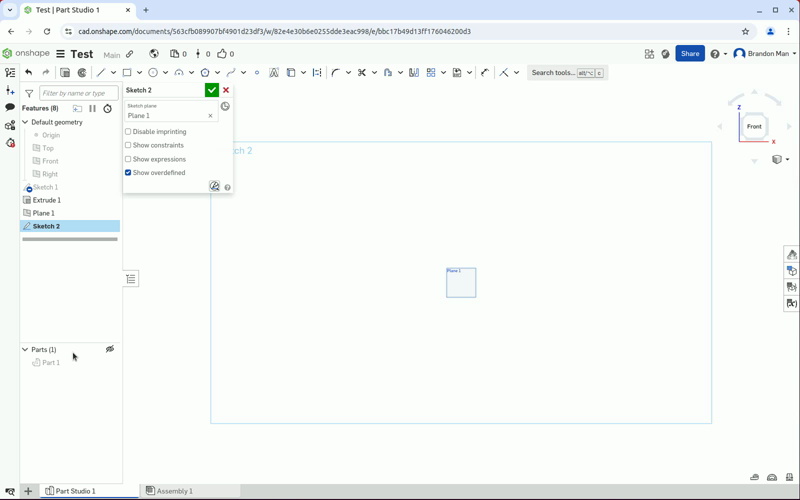
key(c)
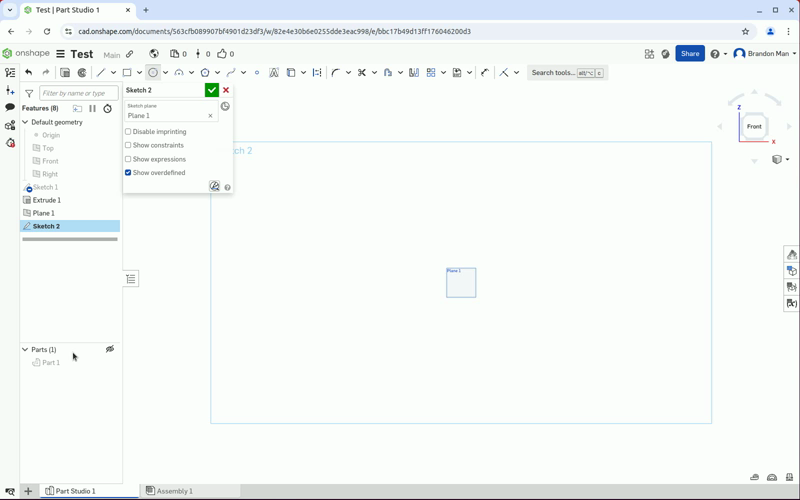
key_down(shift)
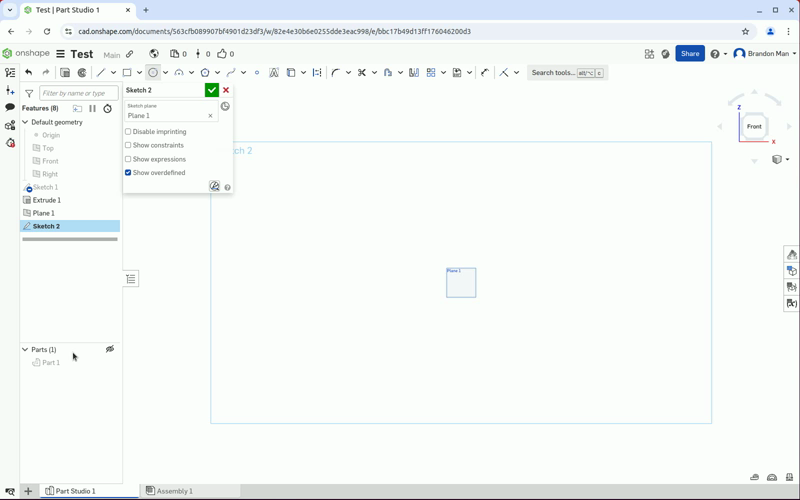
mouse_move(460, 282)
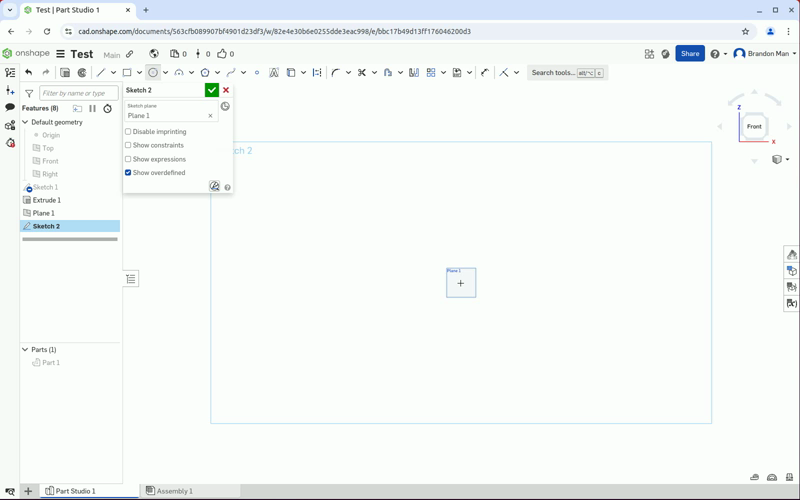
click(460, 282)
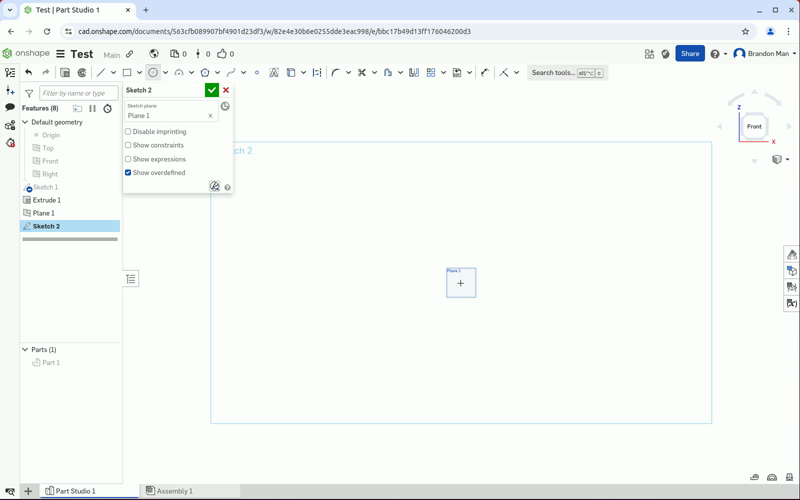
key_up(shift)
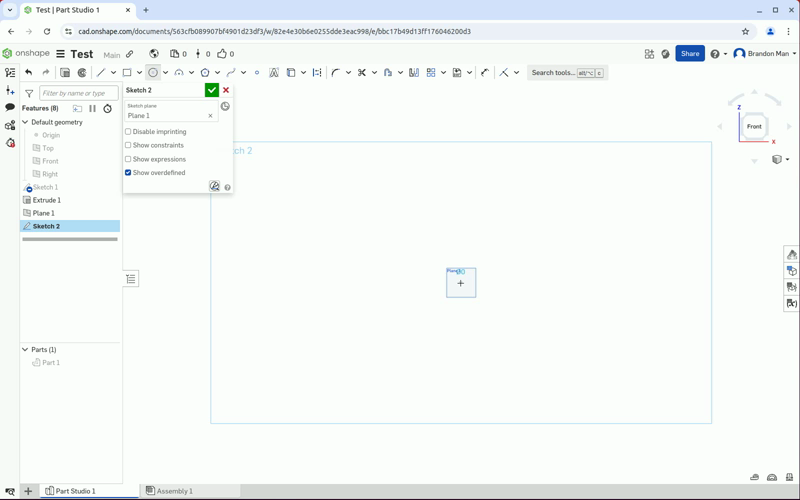
mouse_move(494, 282)
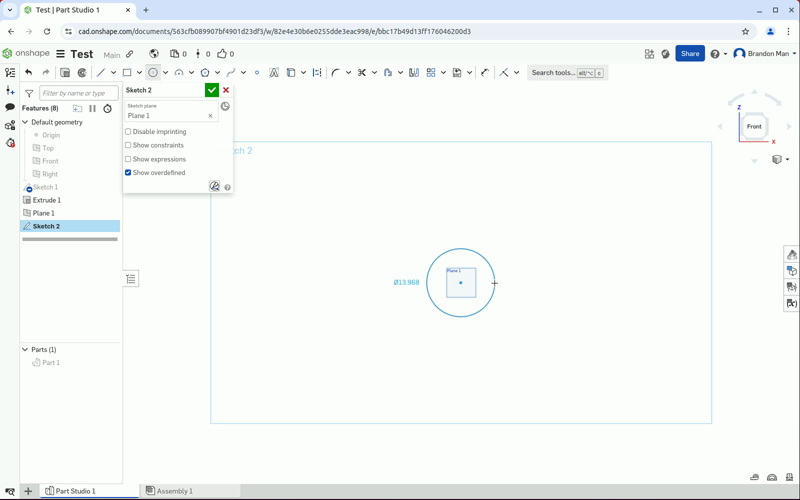
click(494, 282)
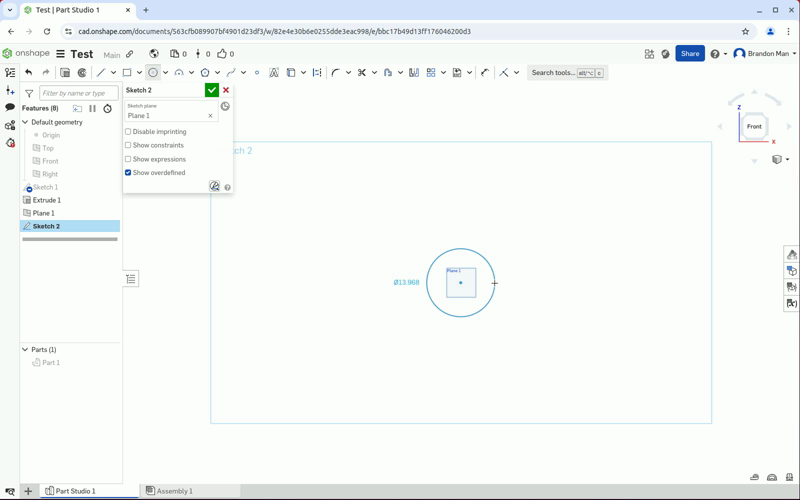
key(esc)
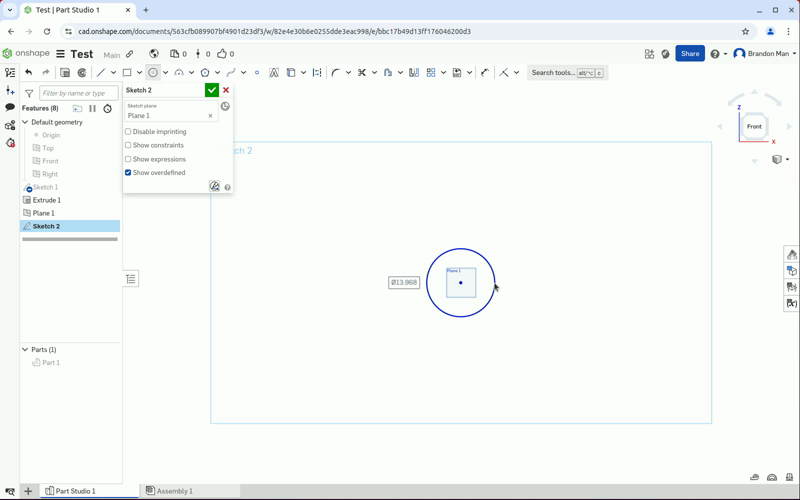
mouse_move(444, 265)
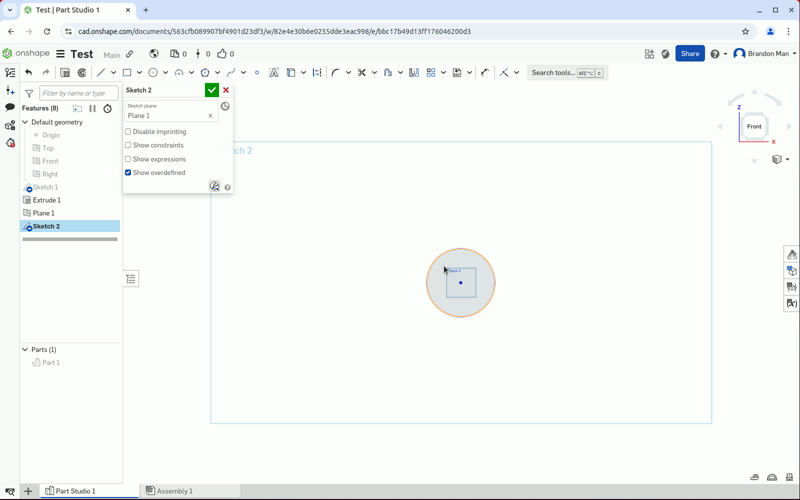
click(444, 265)
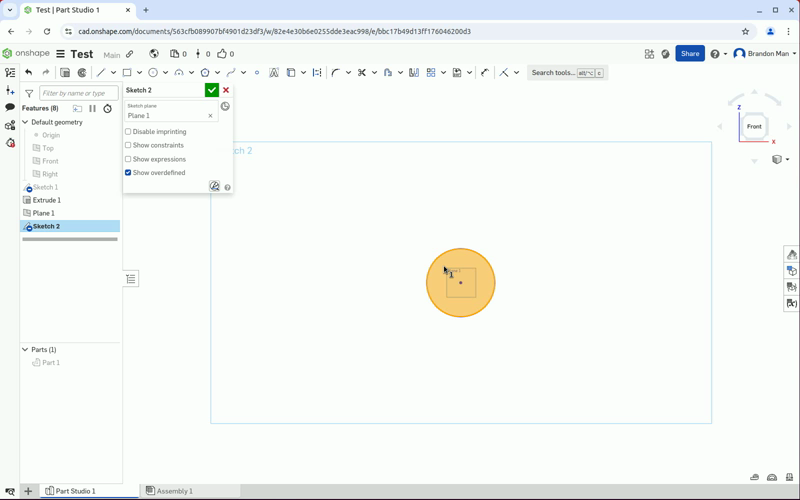
mouse_move(73, 352)
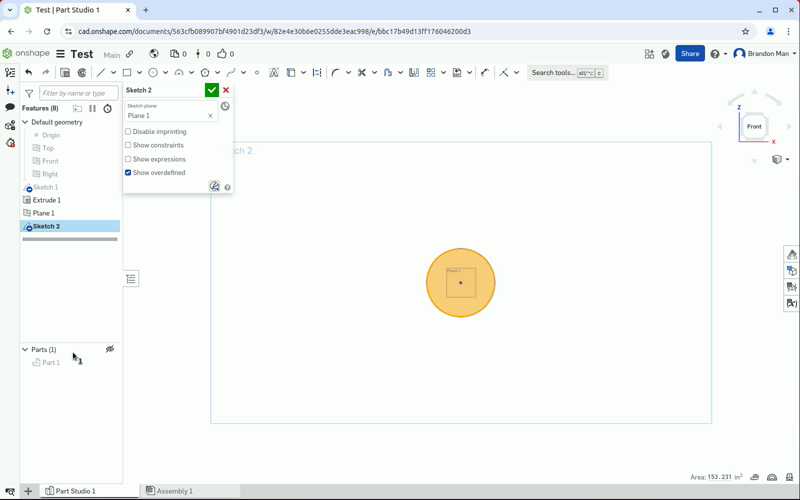
key(shift+y)
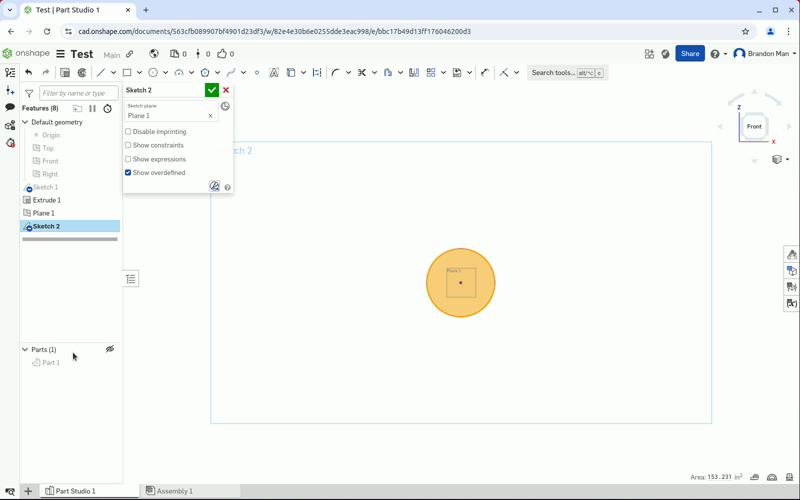
key(shift+e)
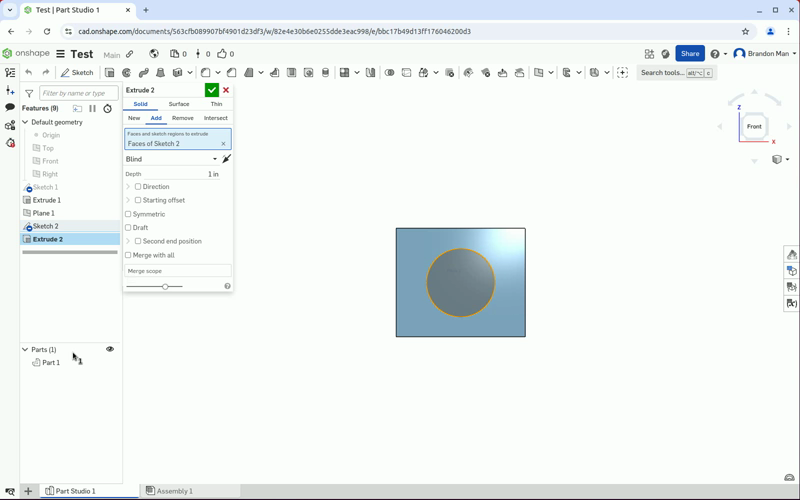
mouse_move(143, 106)
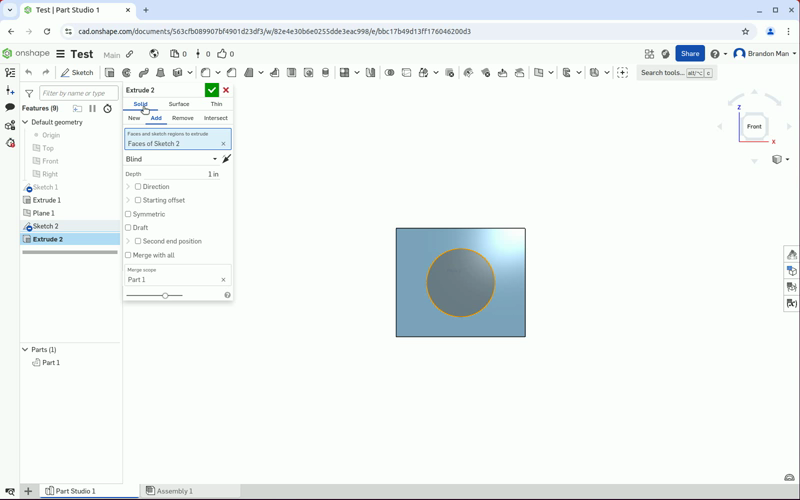
click(143, 106)
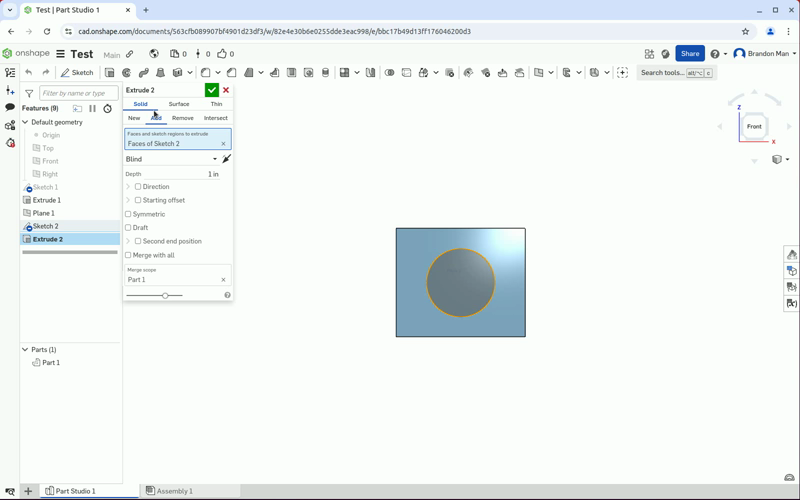
mouse_move(186, 120)
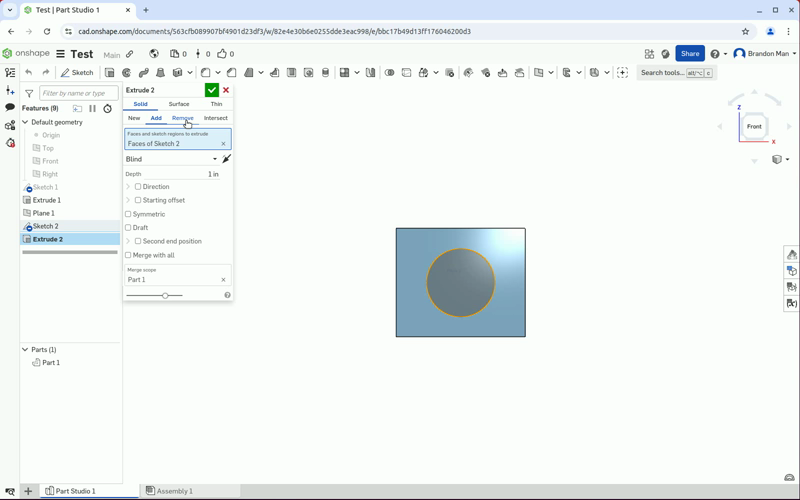
click(186, 120)
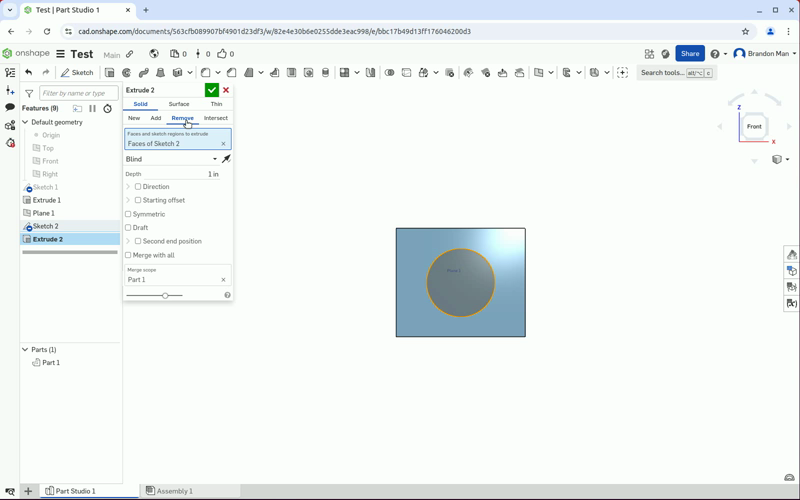
key(tab, 4)
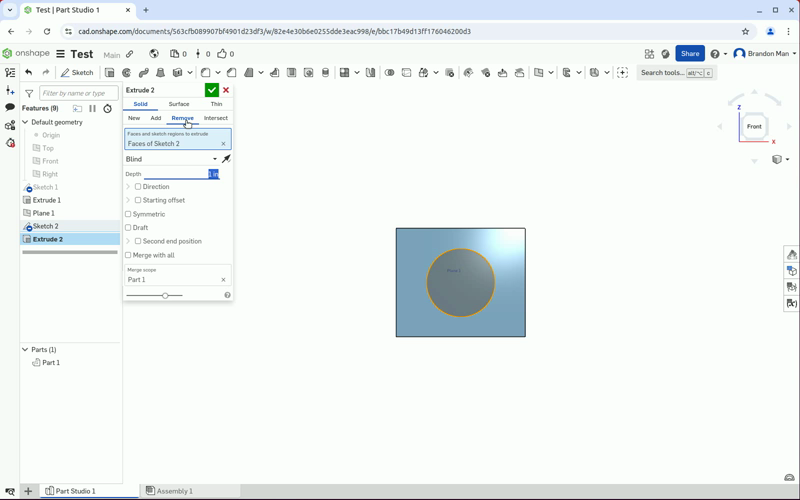
text(18.535)
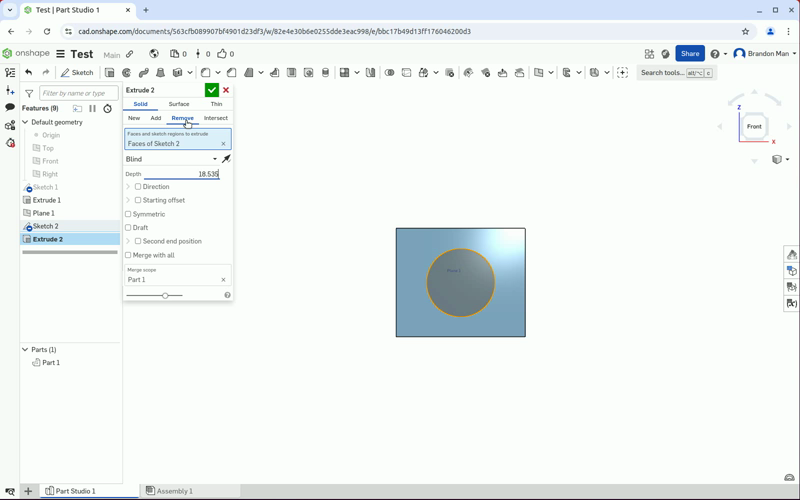
key(tab, 6)
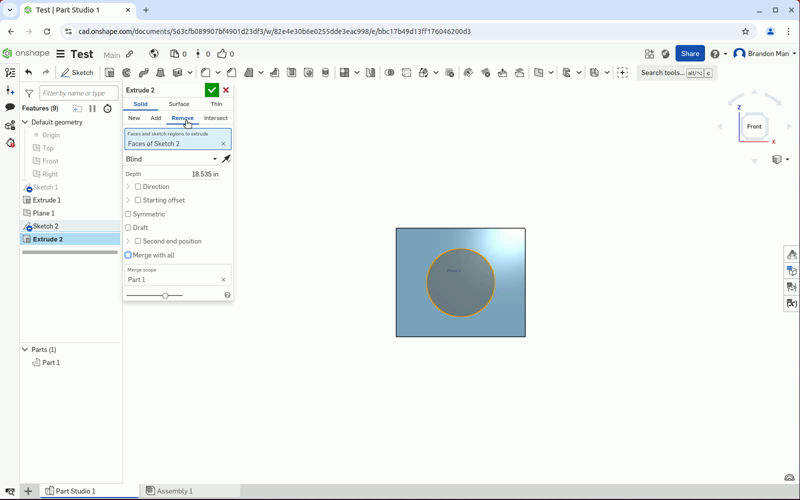
key(space)
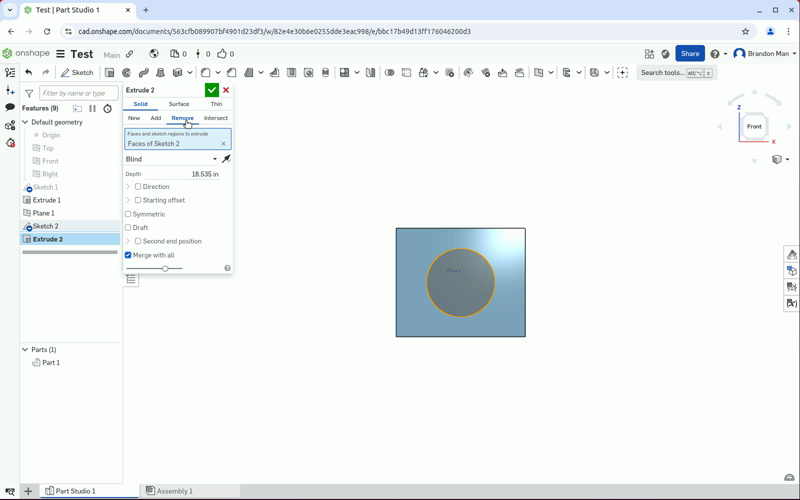
key(enter)
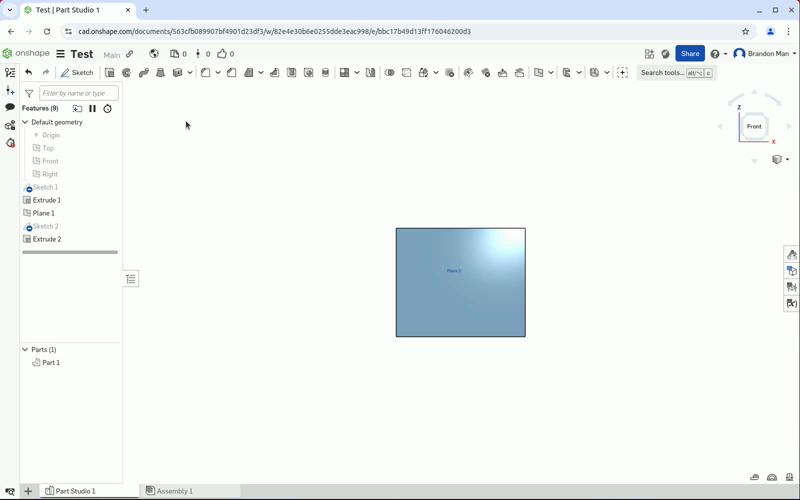
key(shift+h)
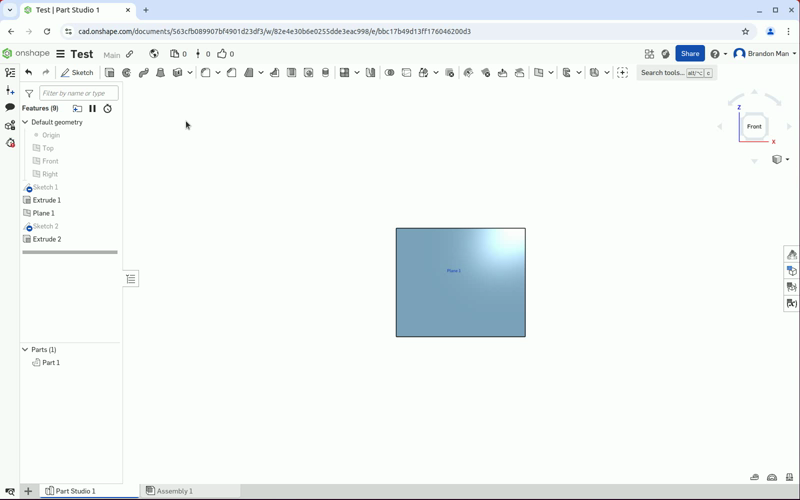
key(shift+h)
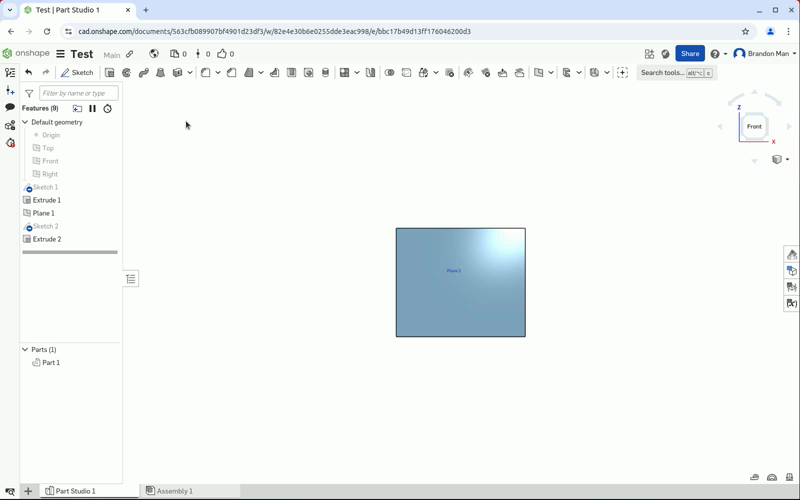
mouse_move(73, 189)
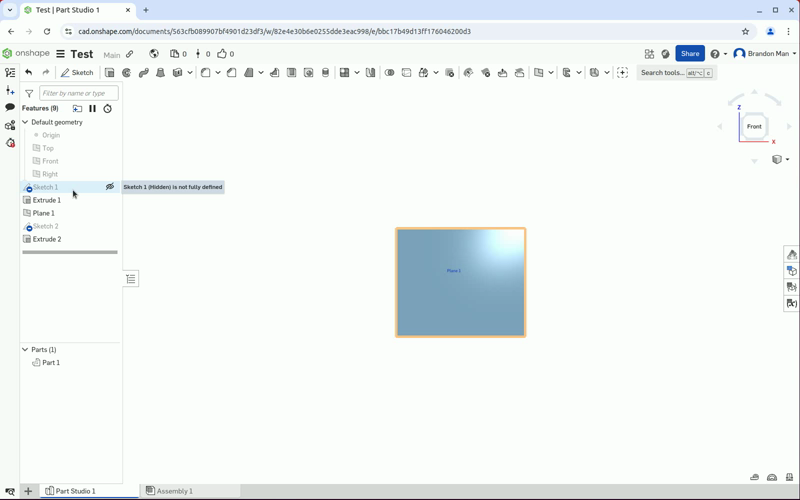
click(73, 189)
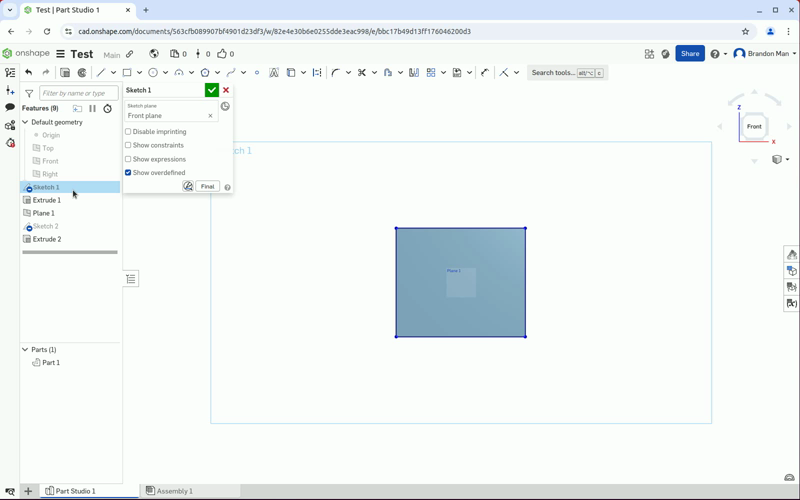
mouse_move(229, 92)
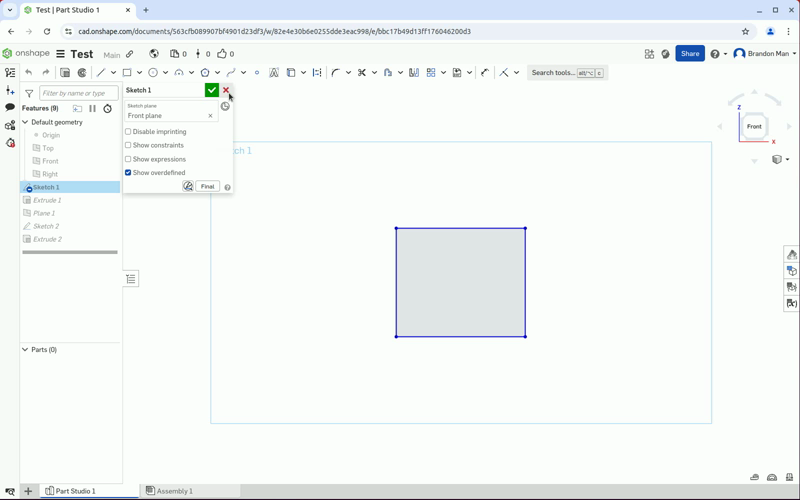
click(229, 92)
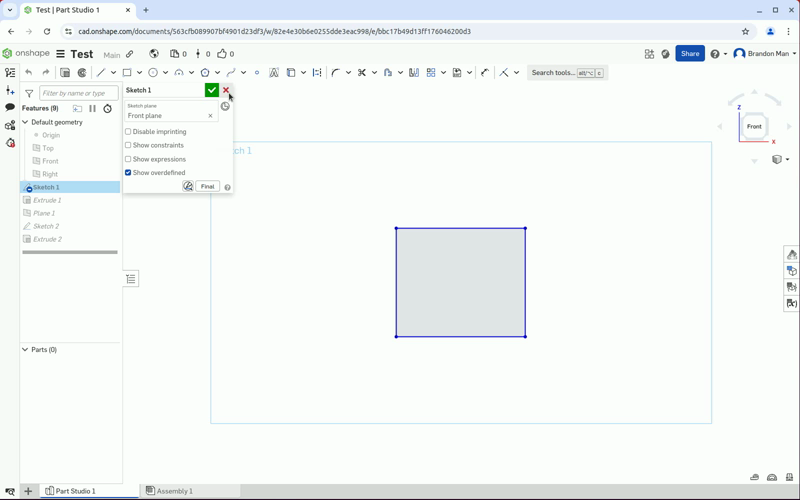
key(shift+s)
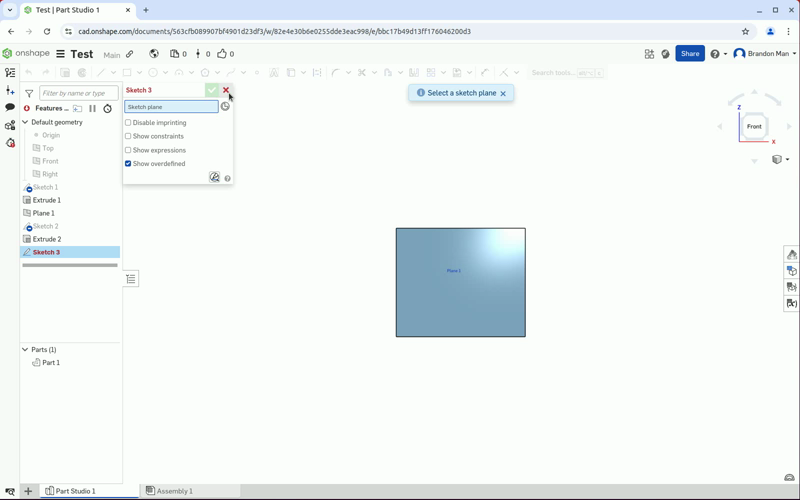
mouse_move(73, 215)
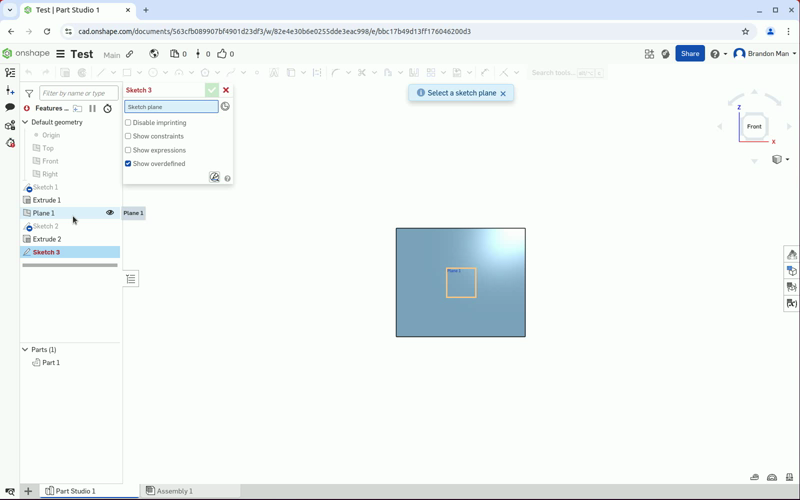
click(73, 215)
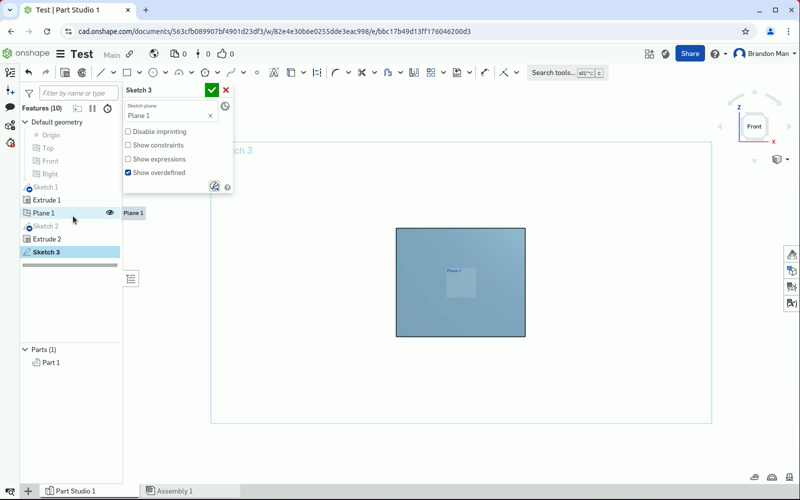
mouse_move(73, 352)
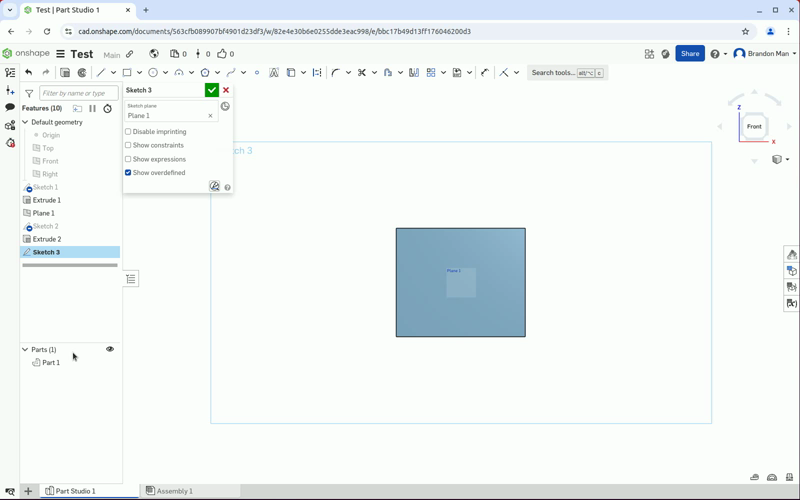
key(y)
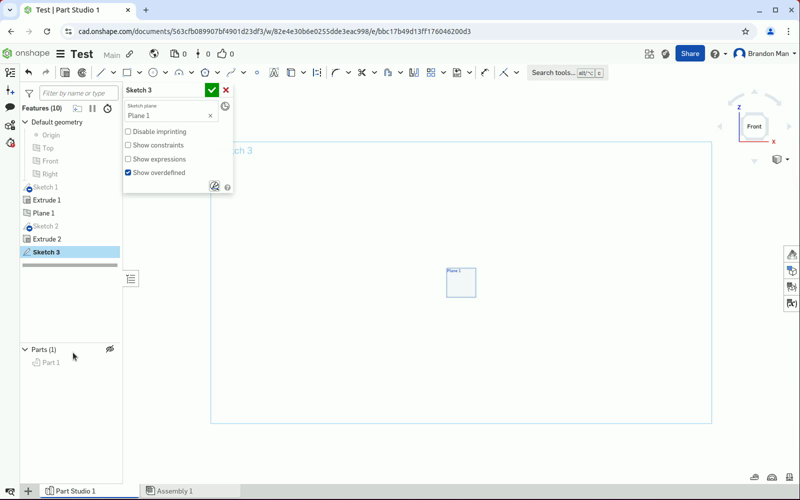
key(c)
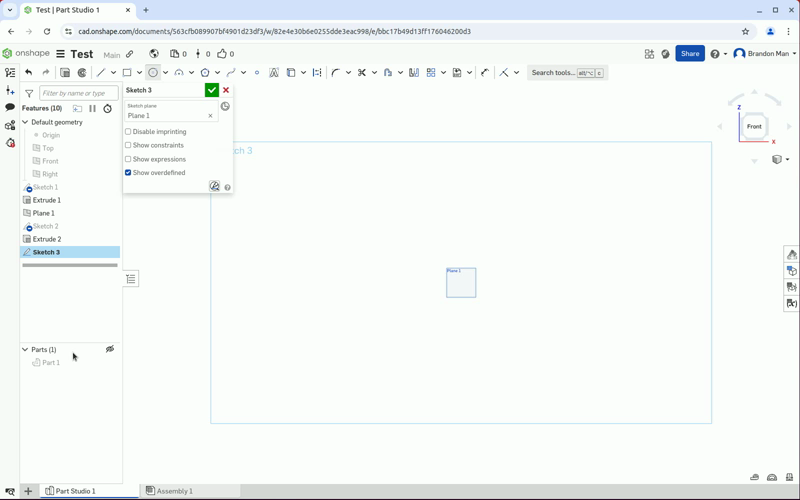
key_down(shift)
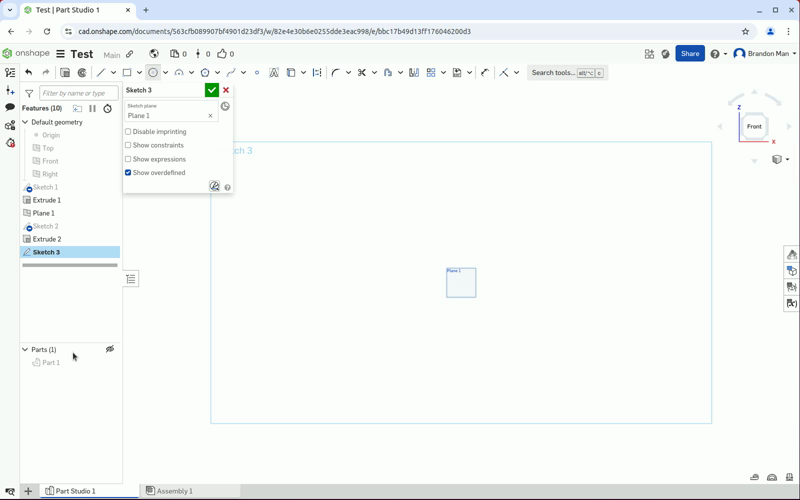
mouse_move(461, 282)
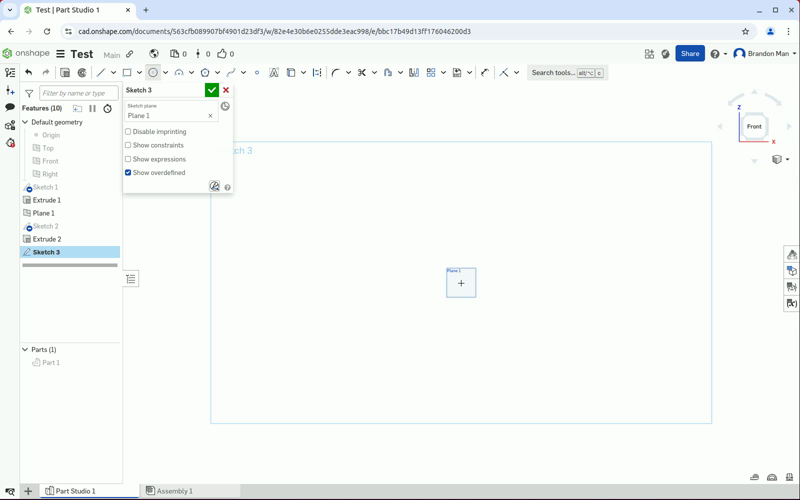
click(461, 282)
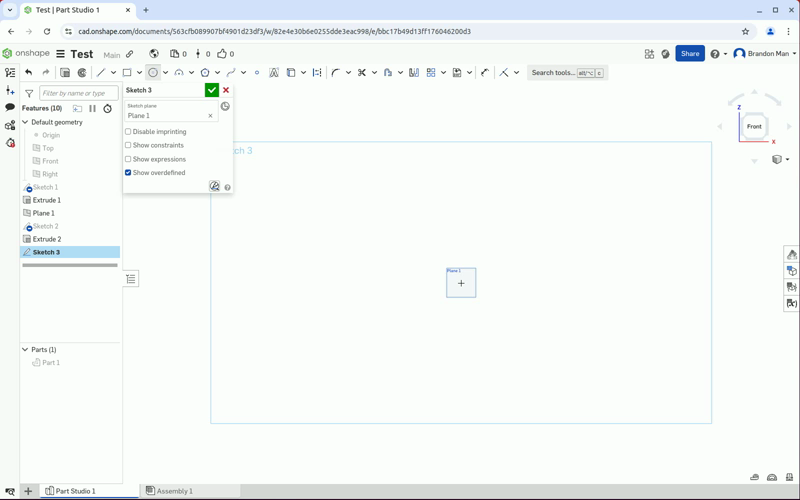
key_up(shift)
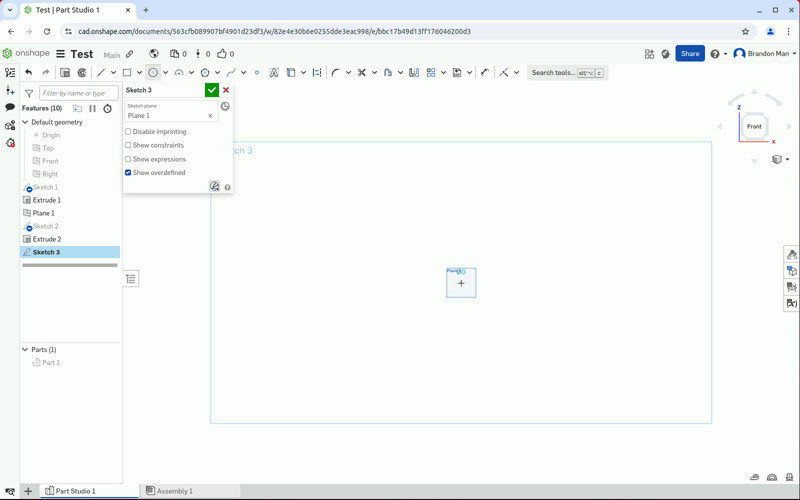
mouse_move(505, 282)
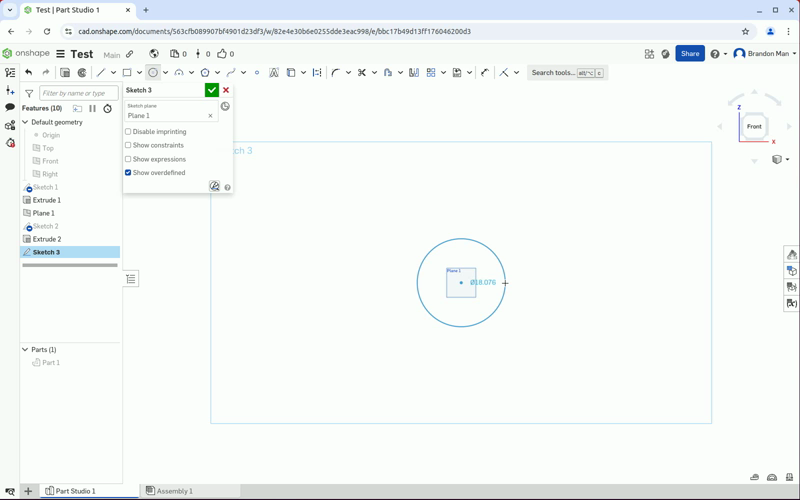
click(505, 282)
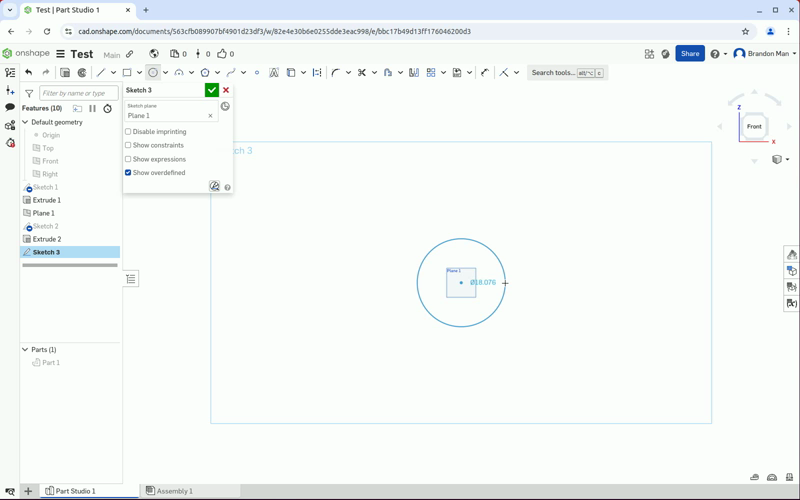
key(esc)
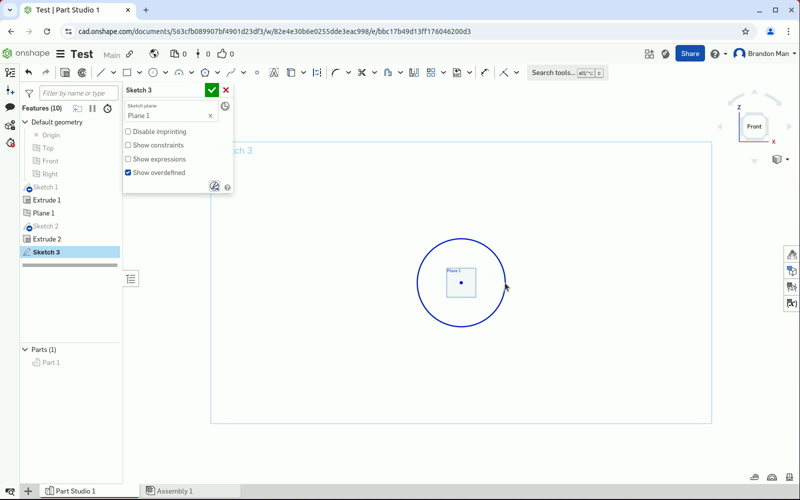
key(c)
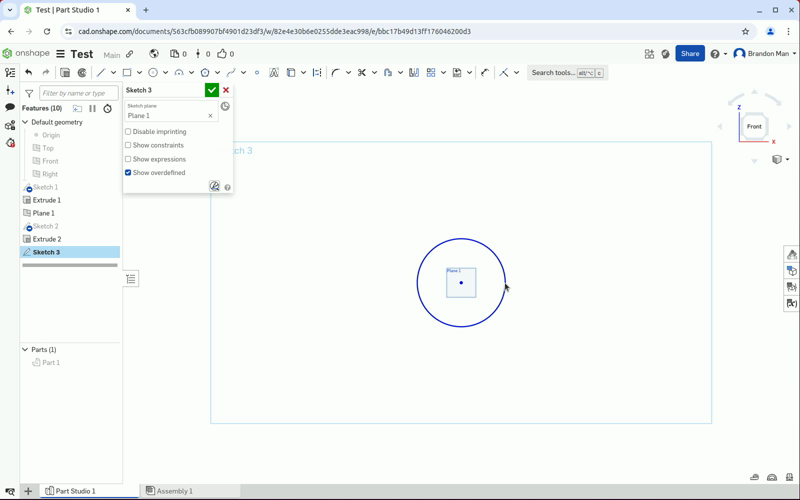
key_down(shift)
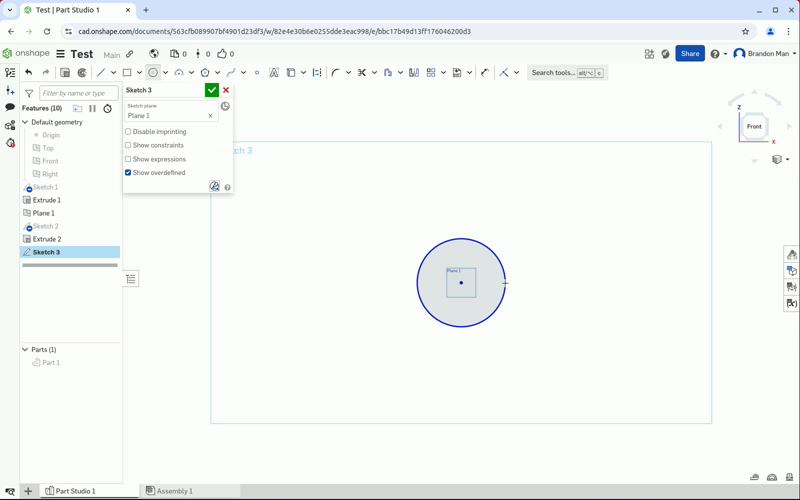
mouse_move(461, 282)
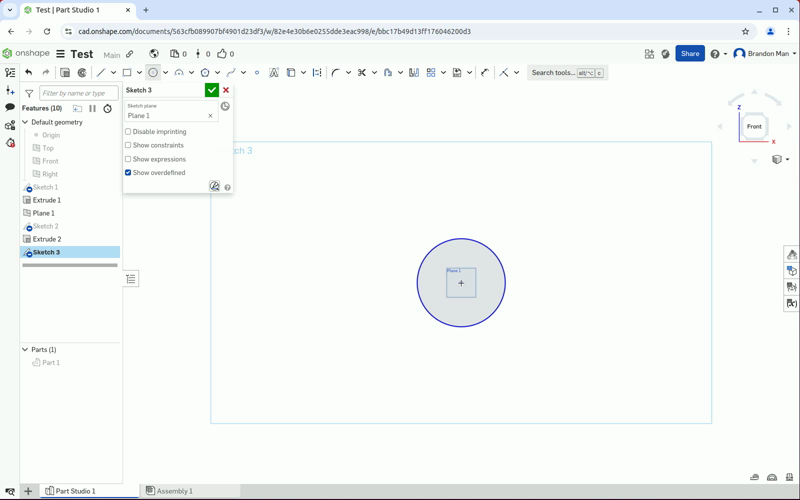
click(461, 282)
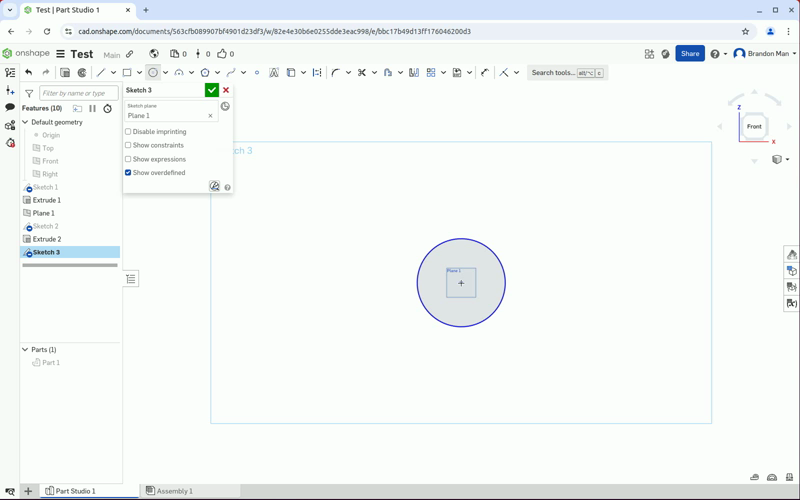
key_up(shift)
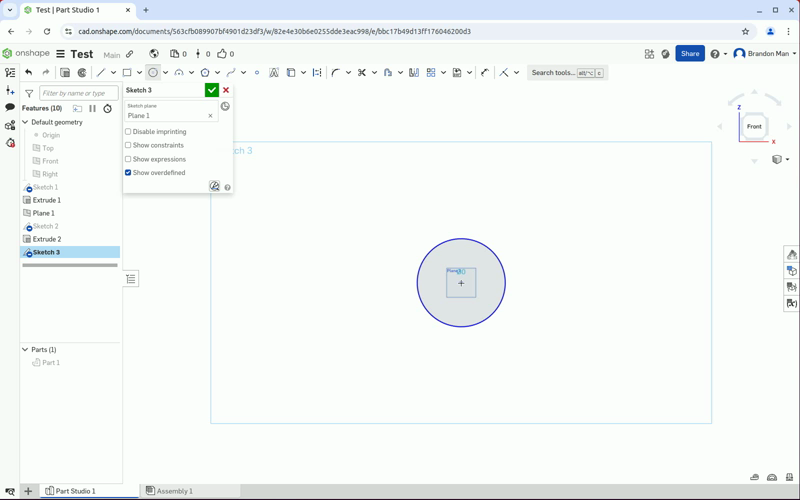
mouse_move(495, 282)
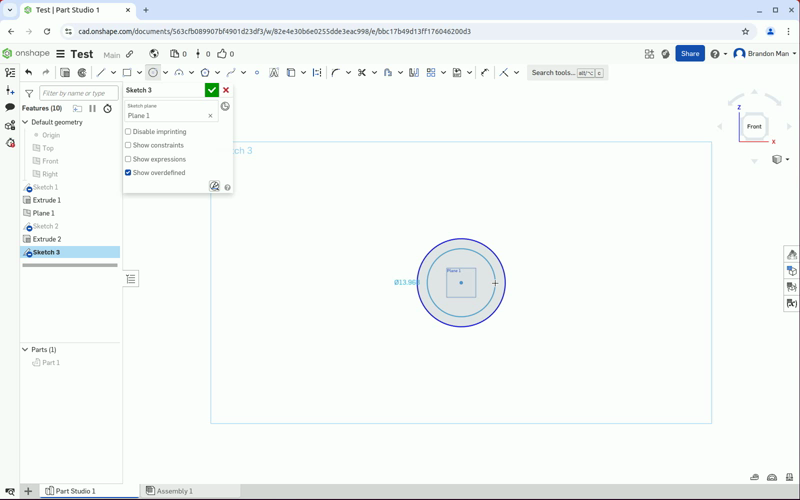
click(495, 282)
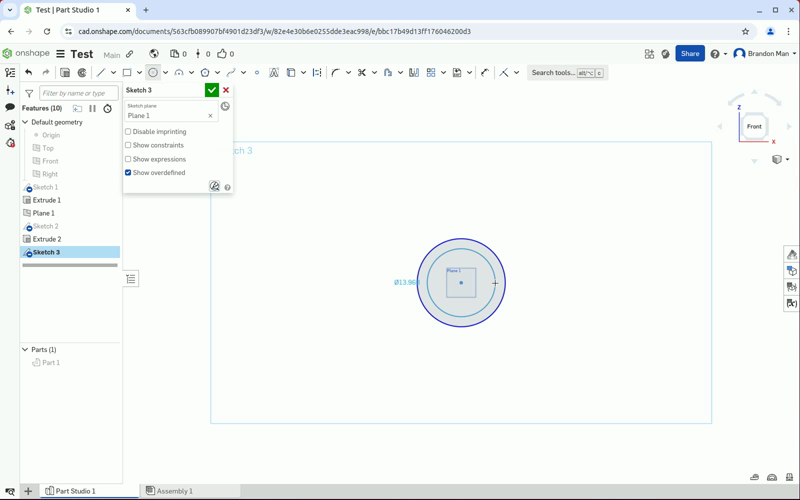
key(esc)
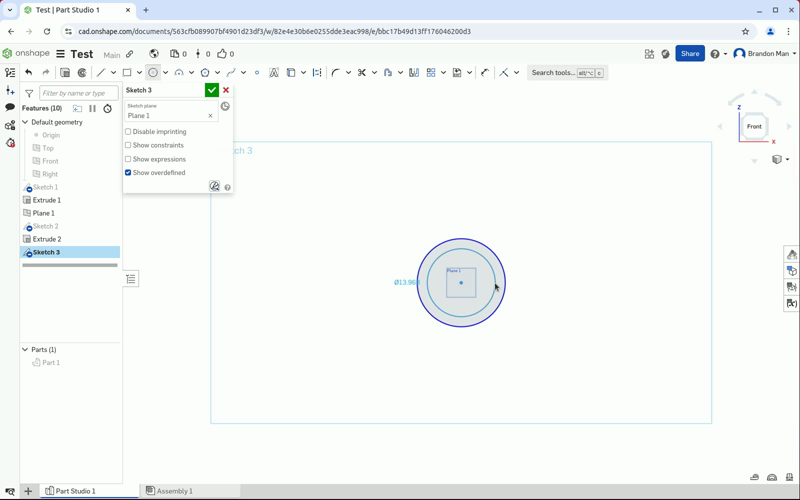
mouse_move(495, 266)
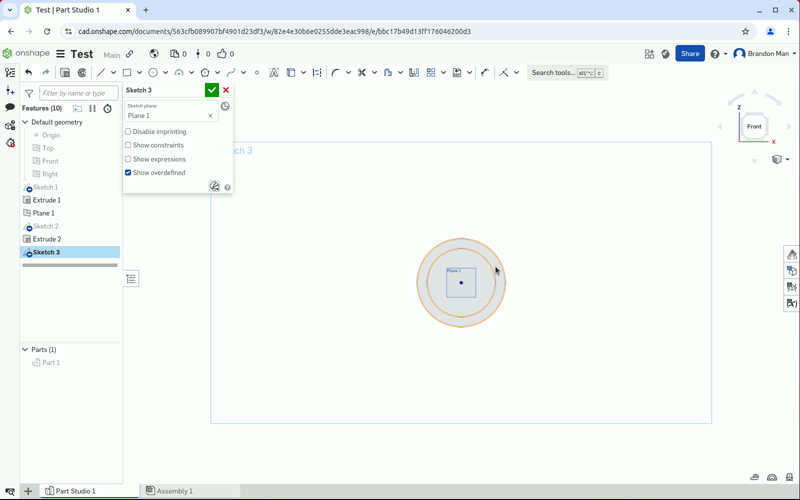
click(495, 266)
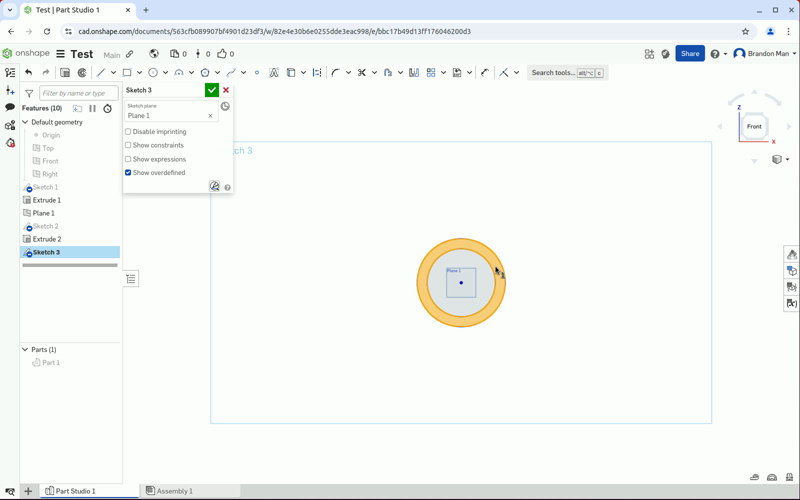
mouse_move(73, 352)
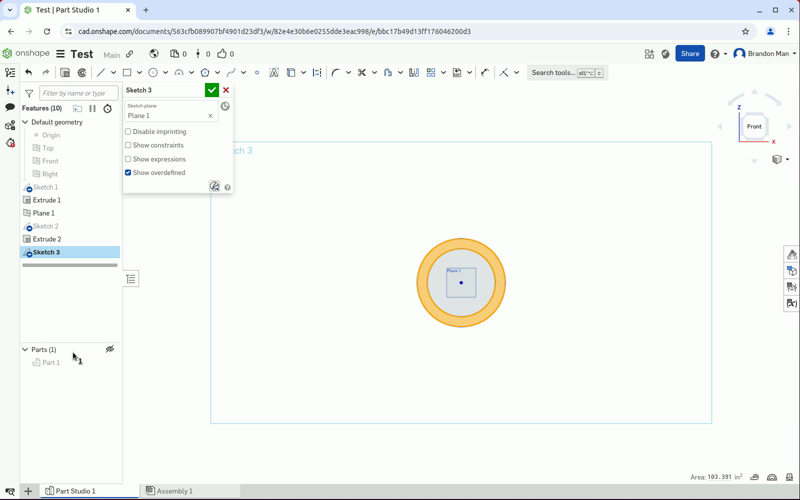
key(shift+y)
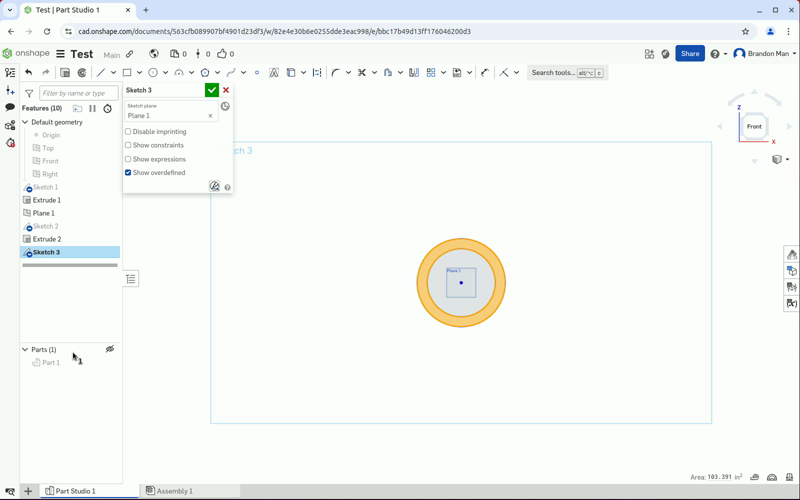
key(shift+e)
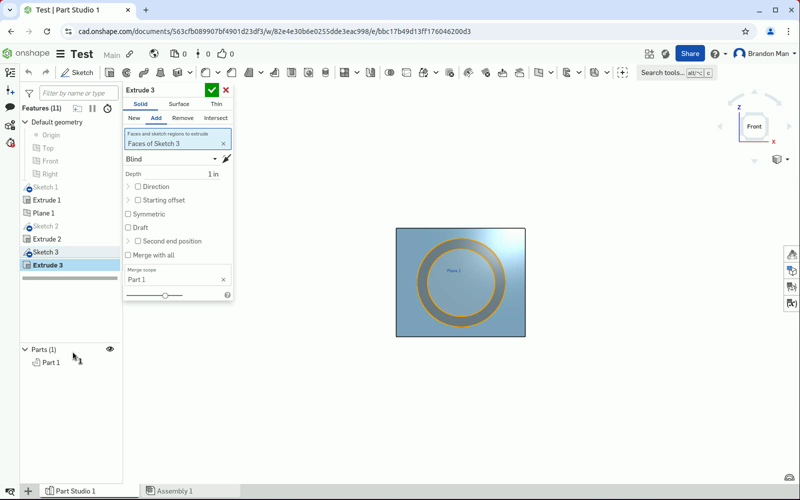
mouse_move(143, 106)
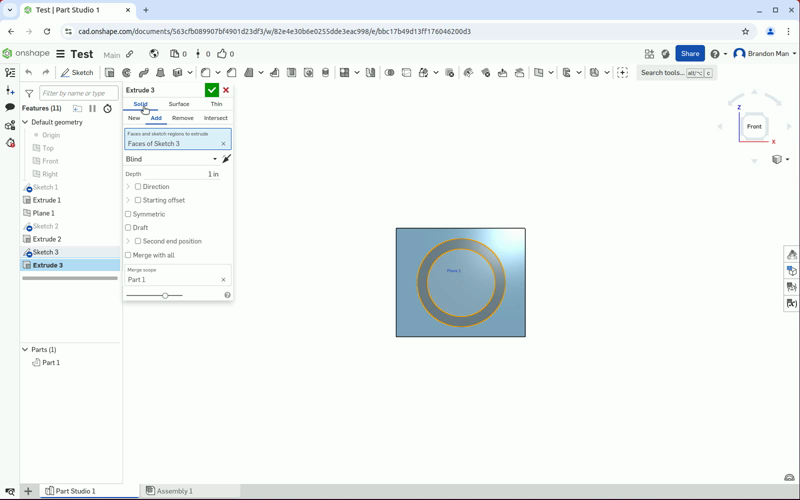
click(143, 106)
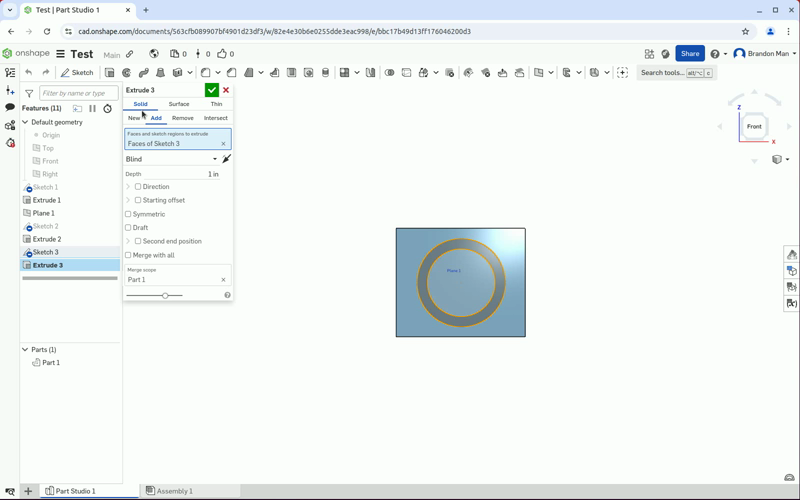
mouse_move(137, 120)
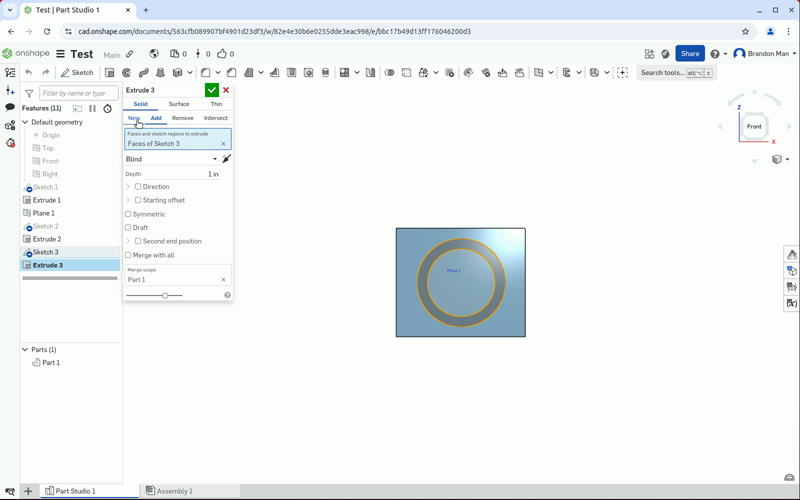
click(137, 120)
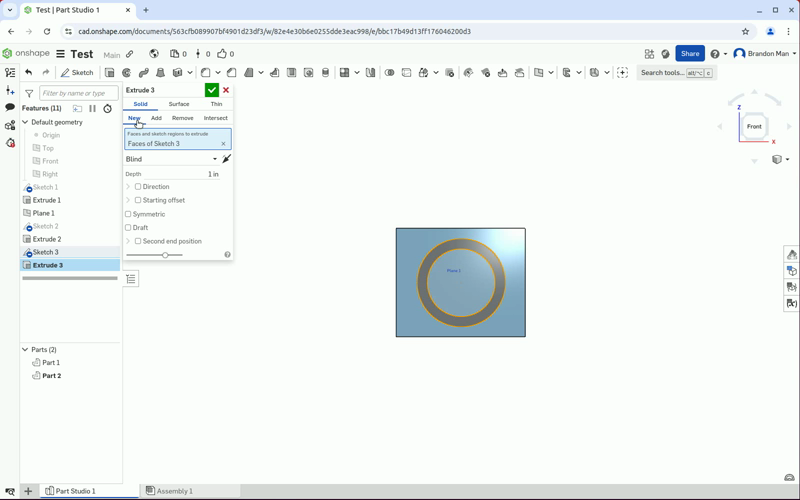
key(tab, 4)
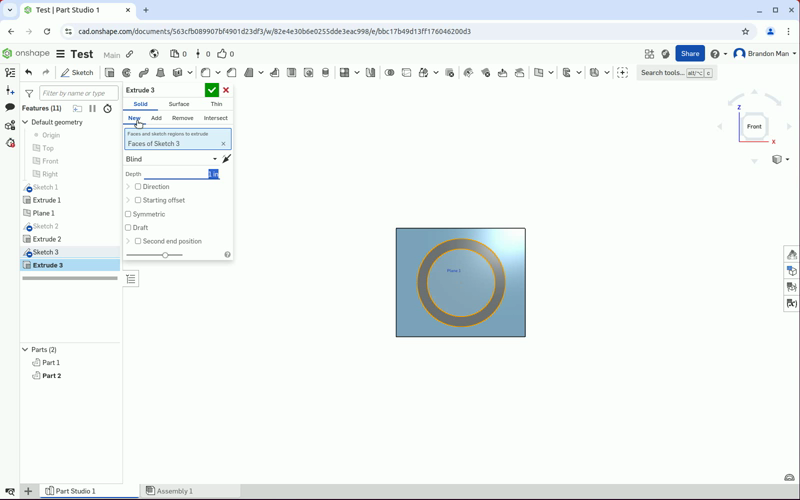
text(9.147)
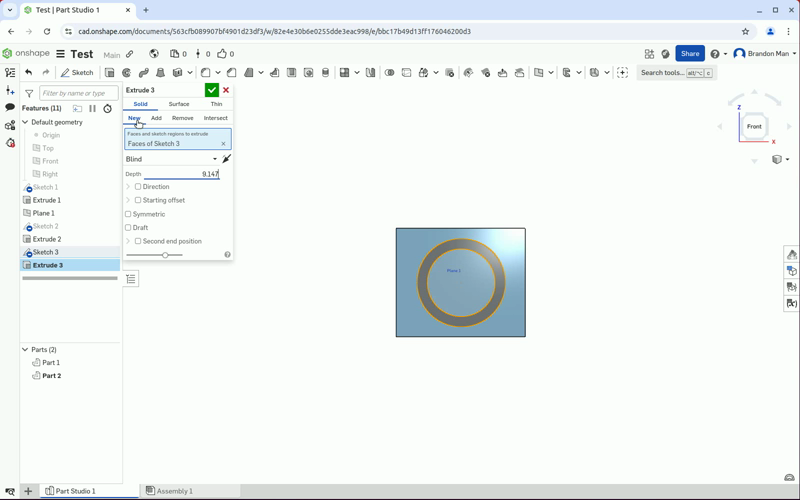
key(enter)
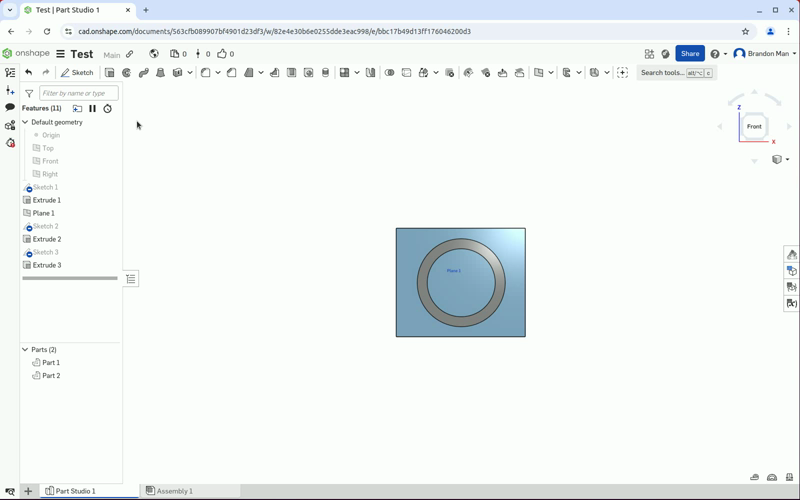
key(shift+h)
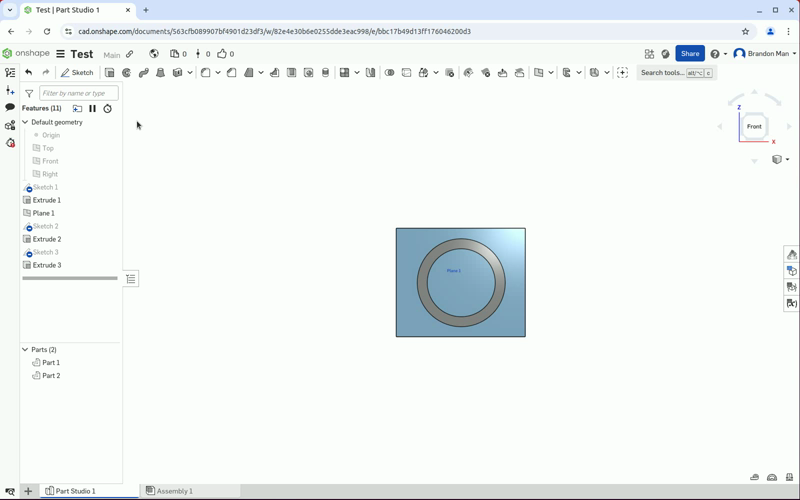
key(shift+h)
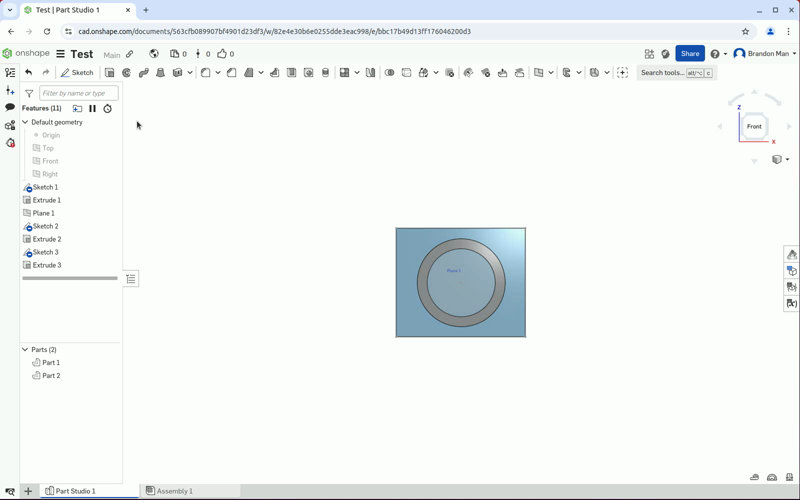
key(shift+7)
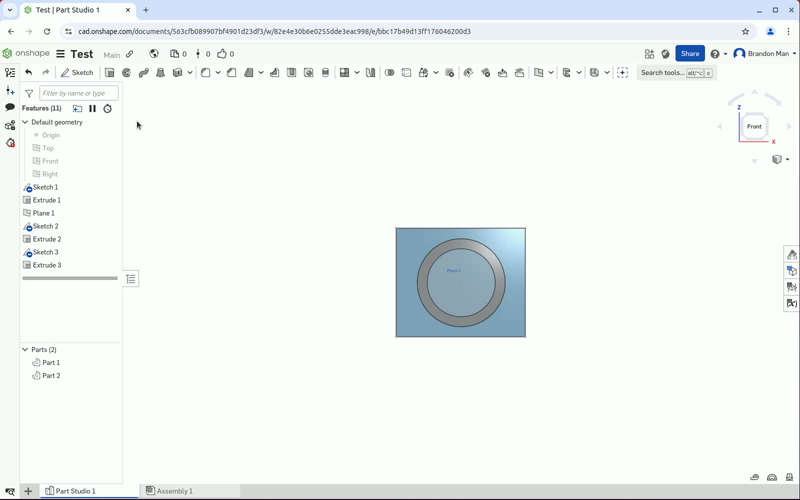
key(left, 2)
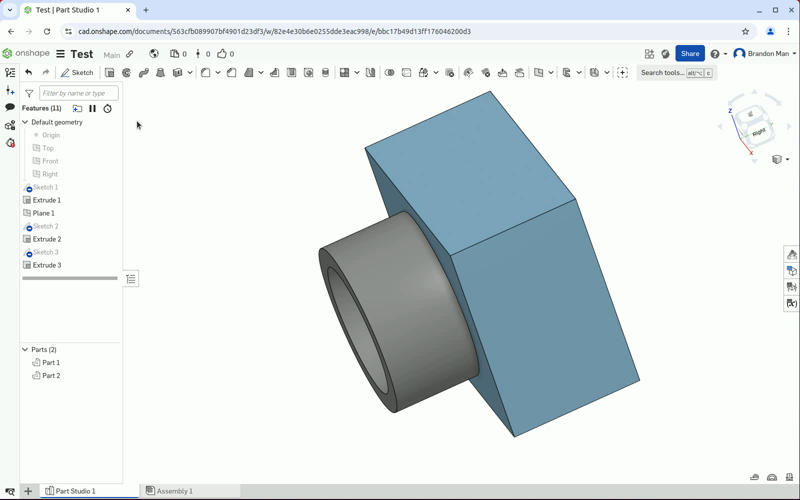
key(down, 2)
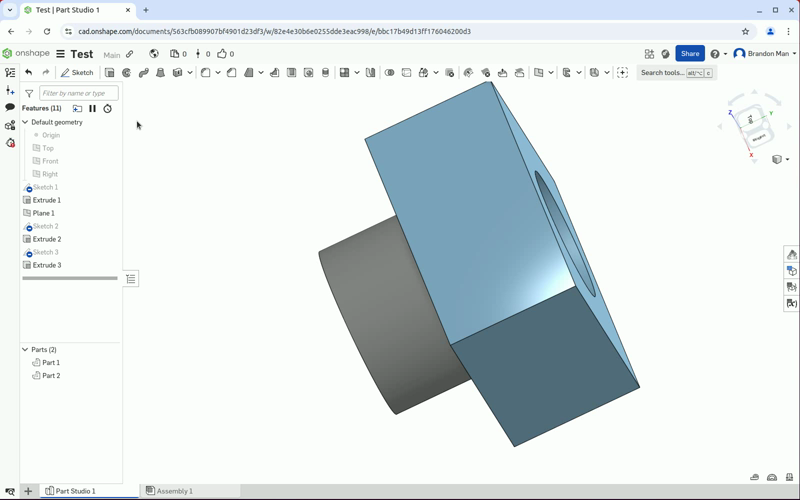
key(up, 2)
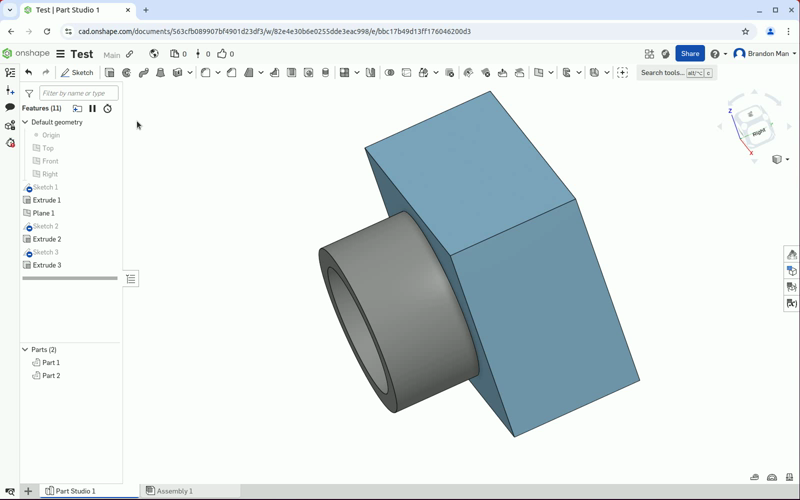
key(right, 2)
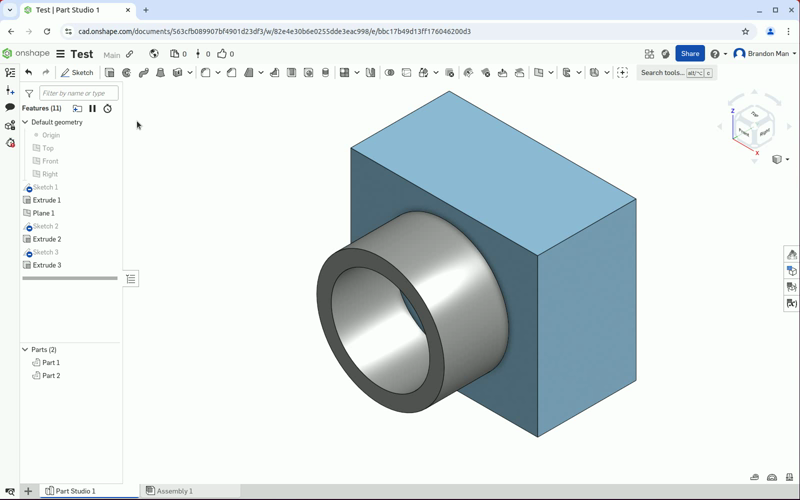
mouse_move(73, 189)
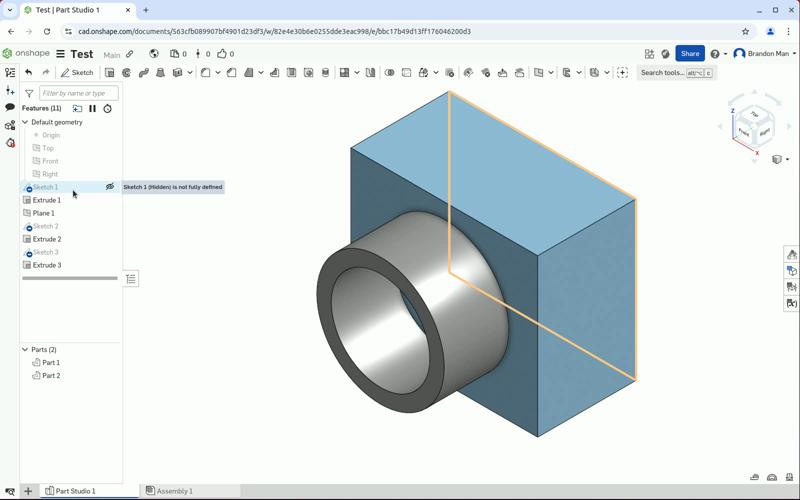
click(73, 189)